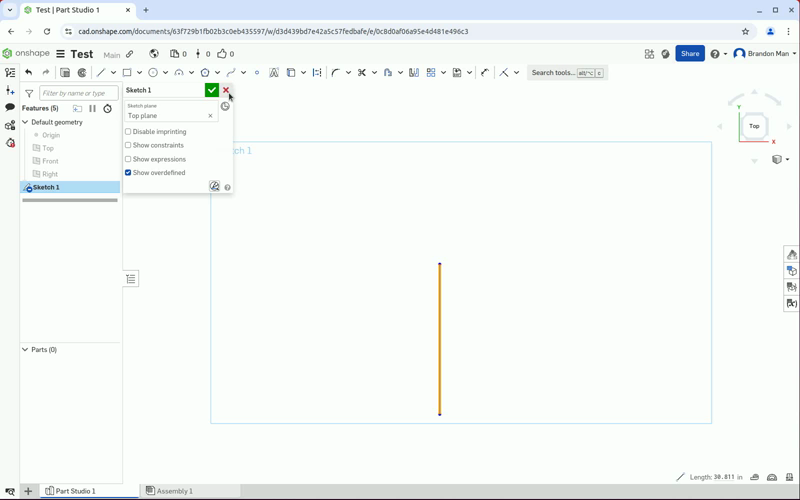
key(shift+h)
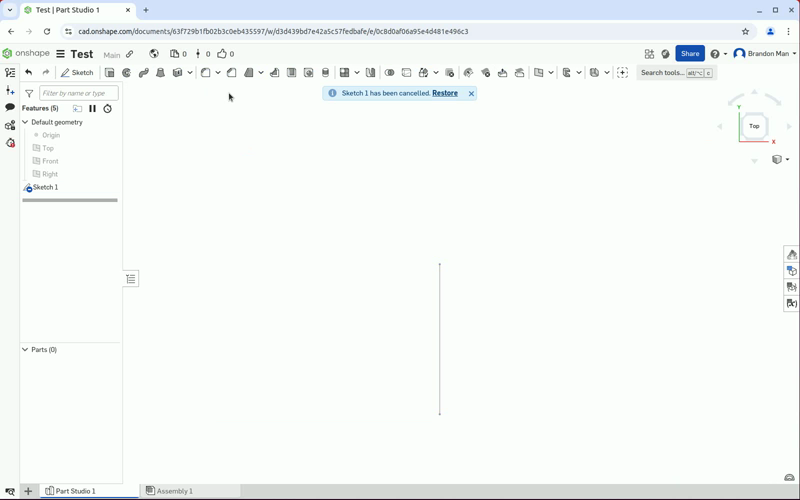
key(shift+s)
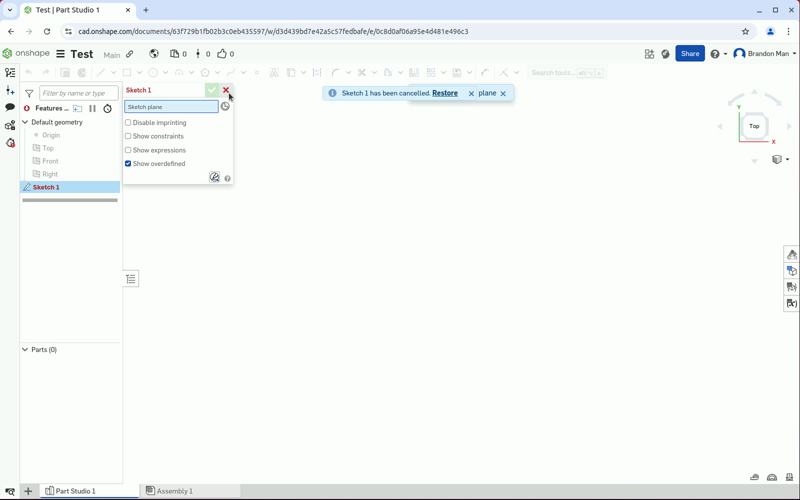
mouse_move(73, 150)
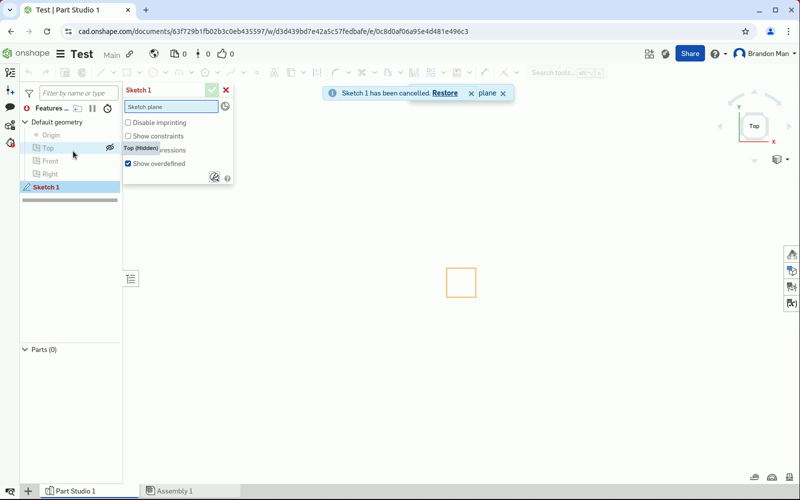
click(73, 150)
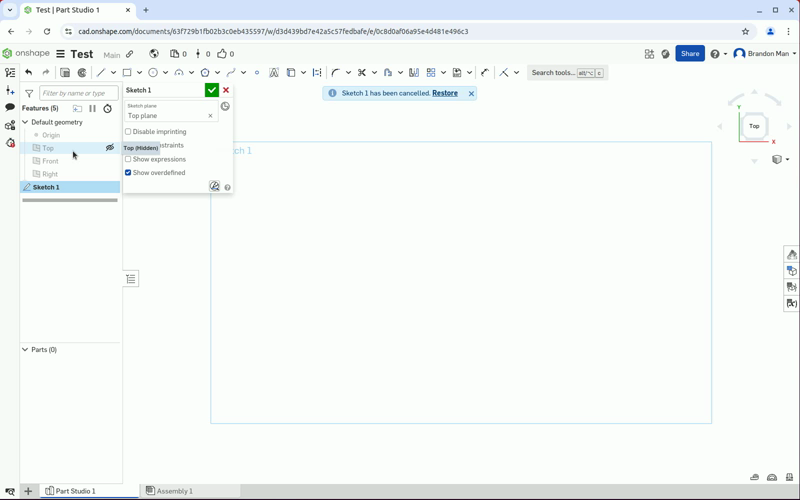
mouse_move(73, 352)
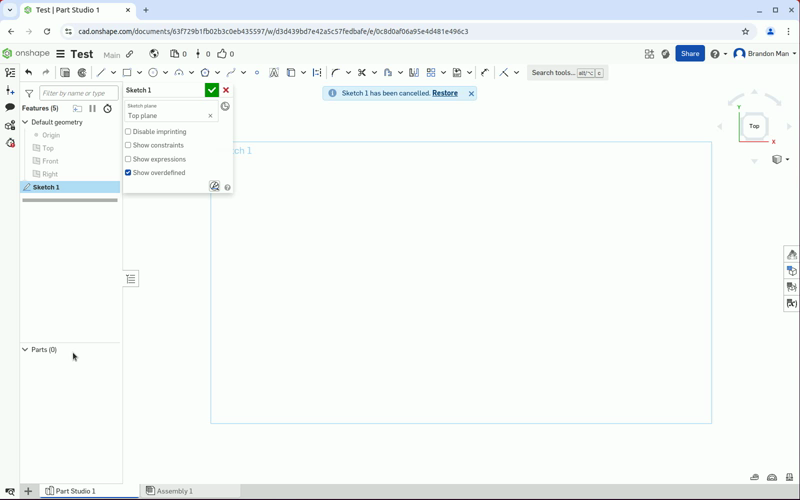
key(y)
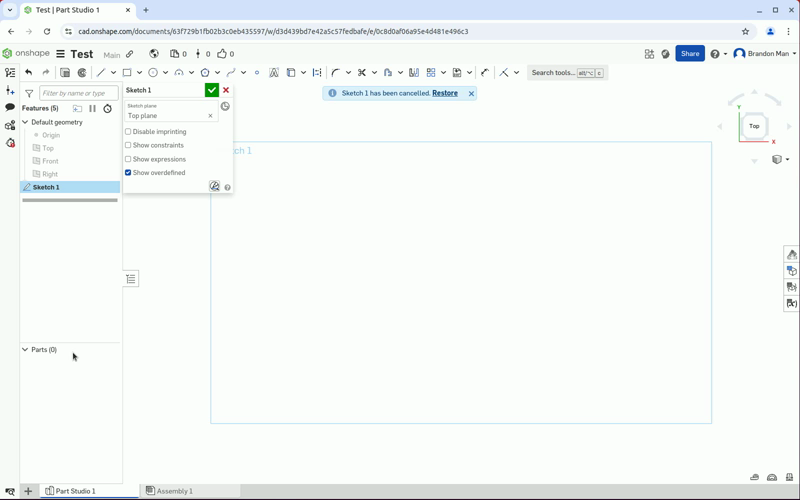
key(l)
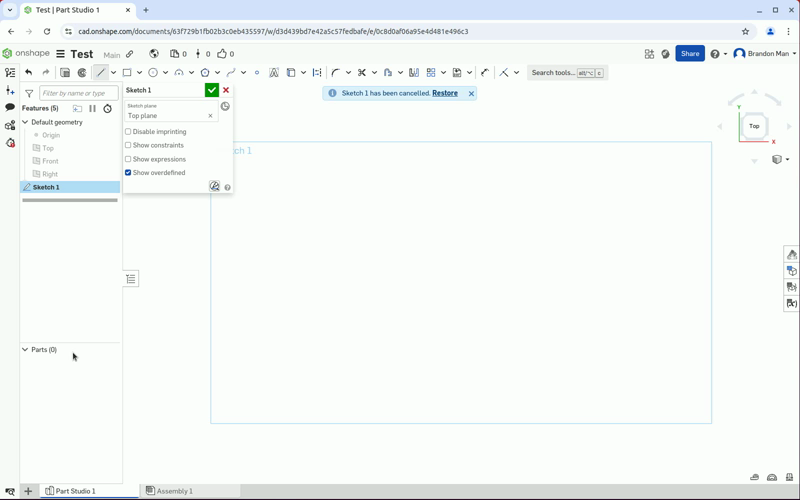
key_down(shift)
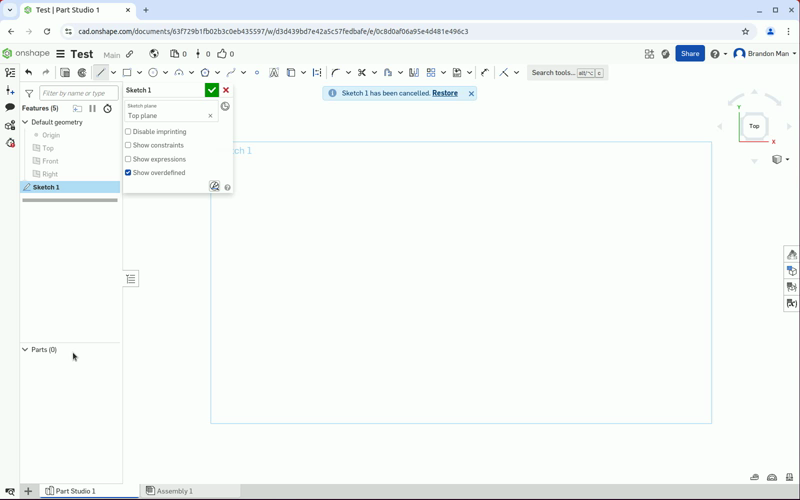
mouse_move(460, 282)
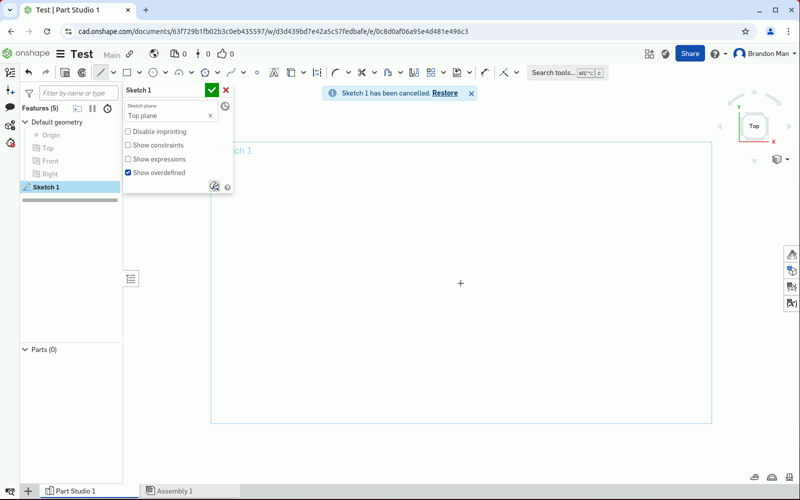
click(460, 282)
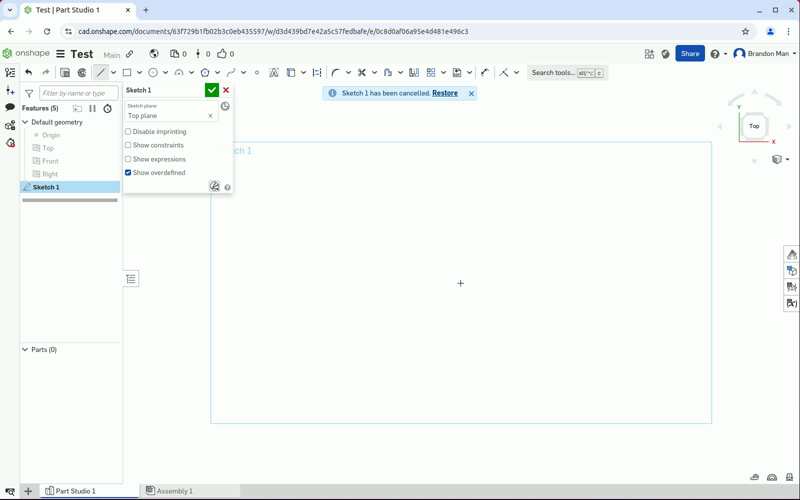
key_up(shift)
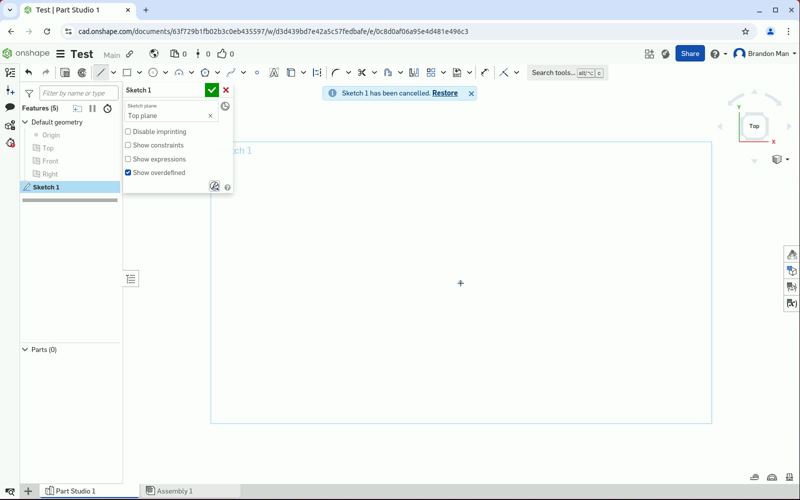
key_down(shift)
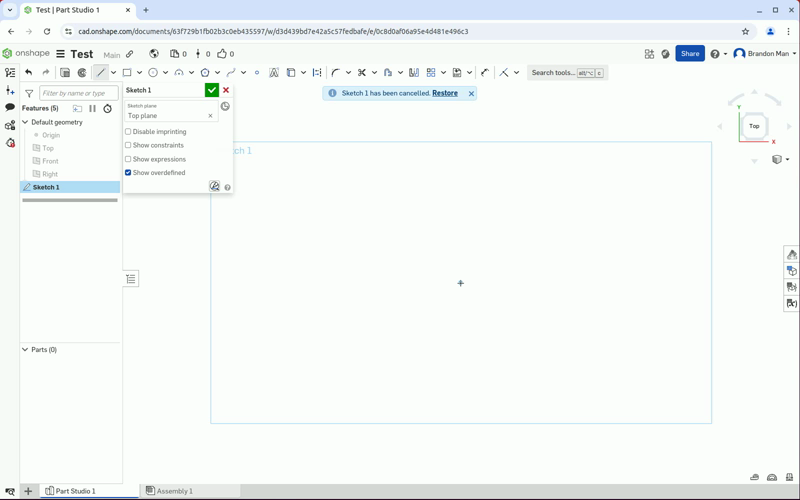
mouse_move(522, 282)
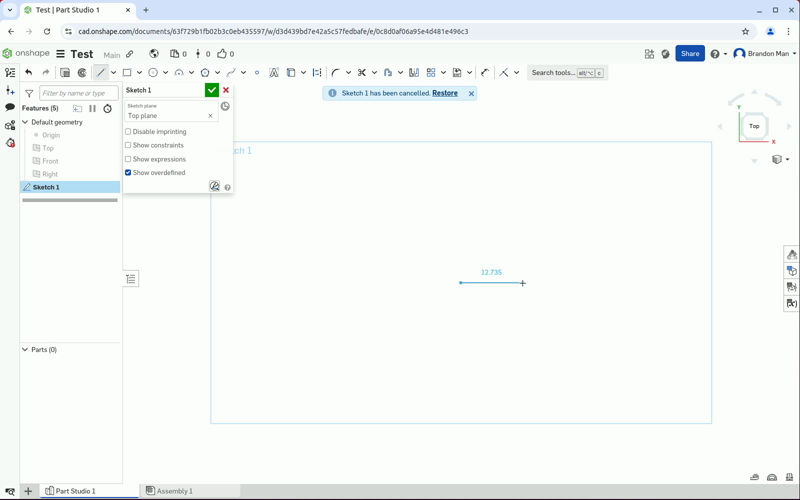
click(522, 282)
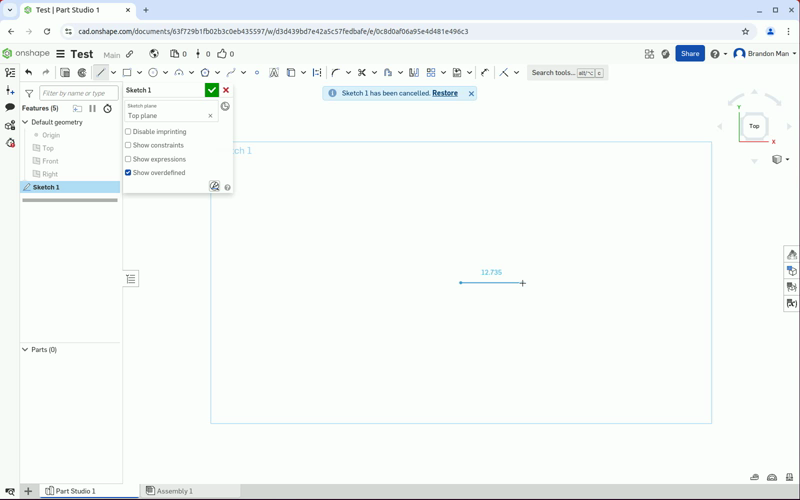
key_up(shift)
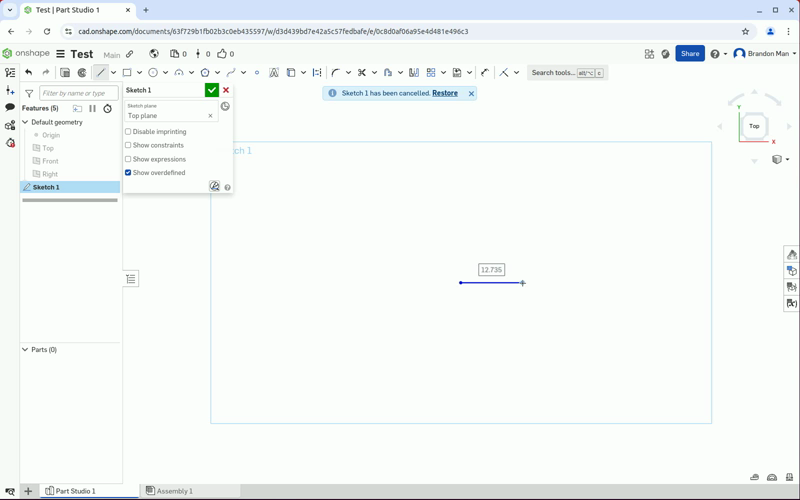
key_down(shift)
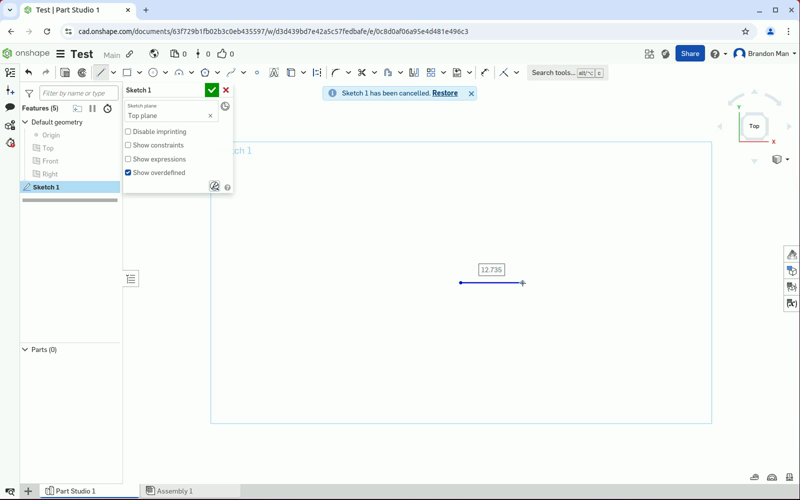
mouse_move(522, 171)
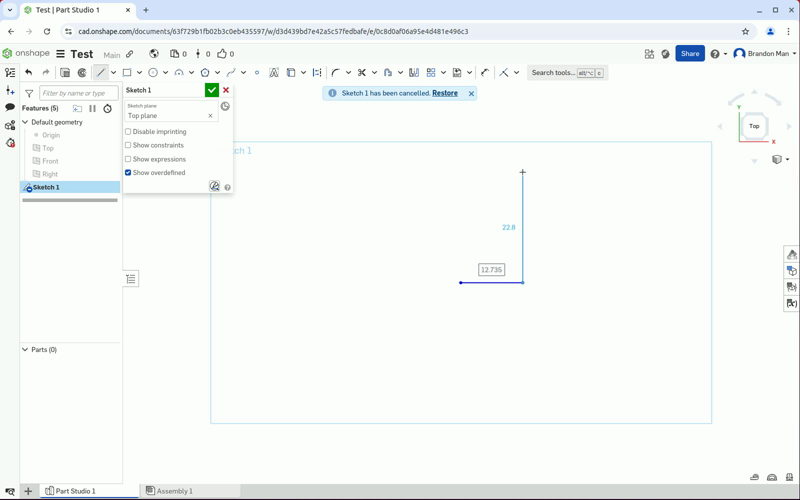
click(522, 171)
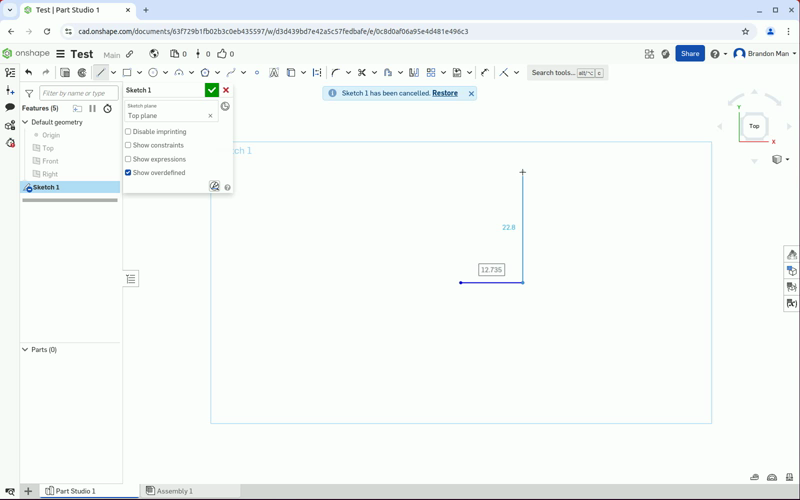
key_up(shift)
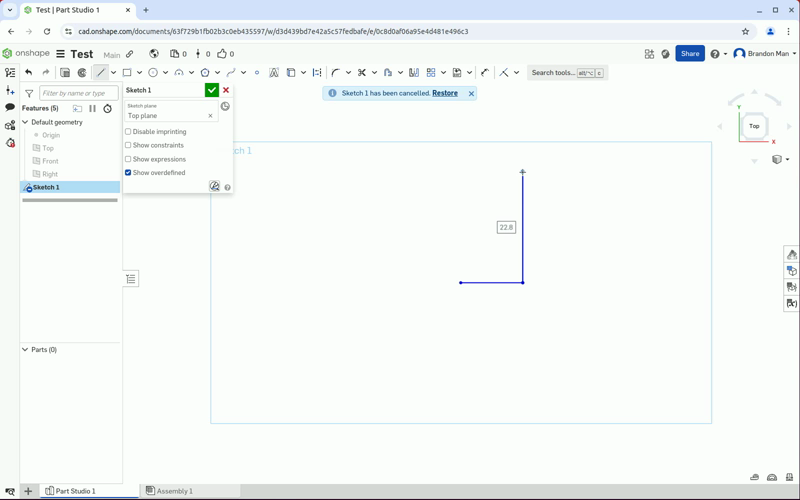
key_down(shift)
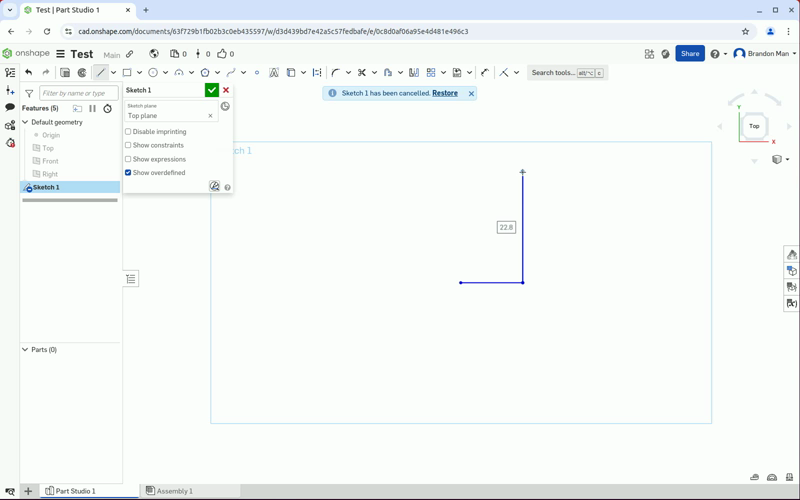
mouse_move(460, 171)
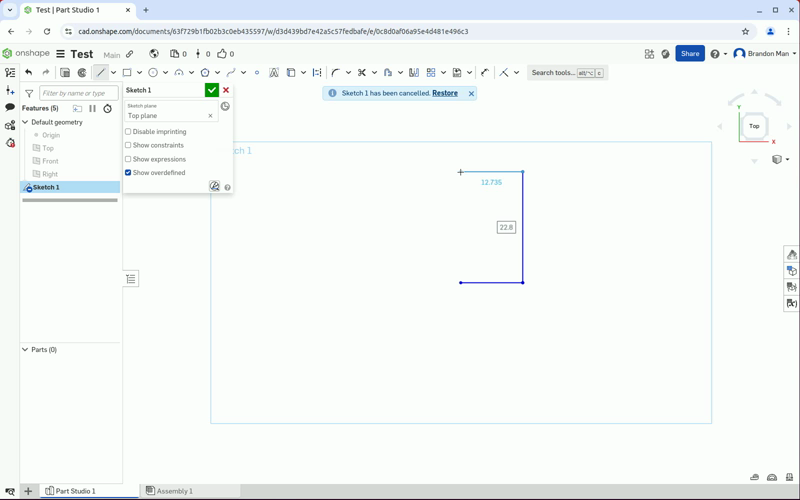
click(460, 171)
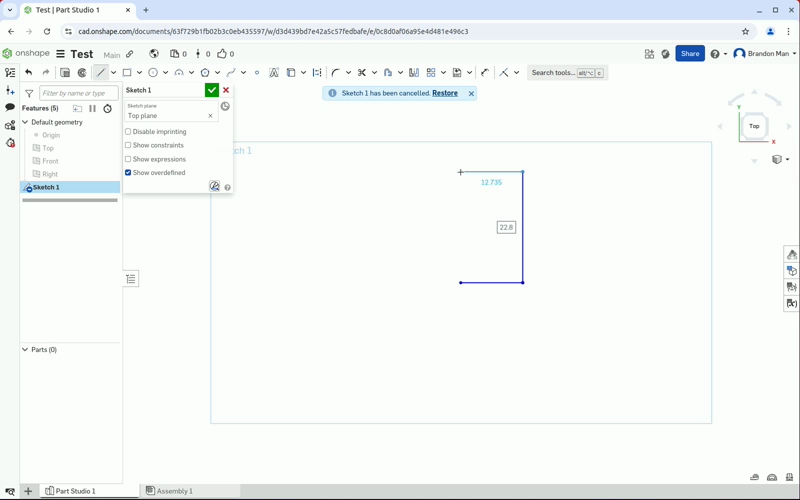
key_up(shift)
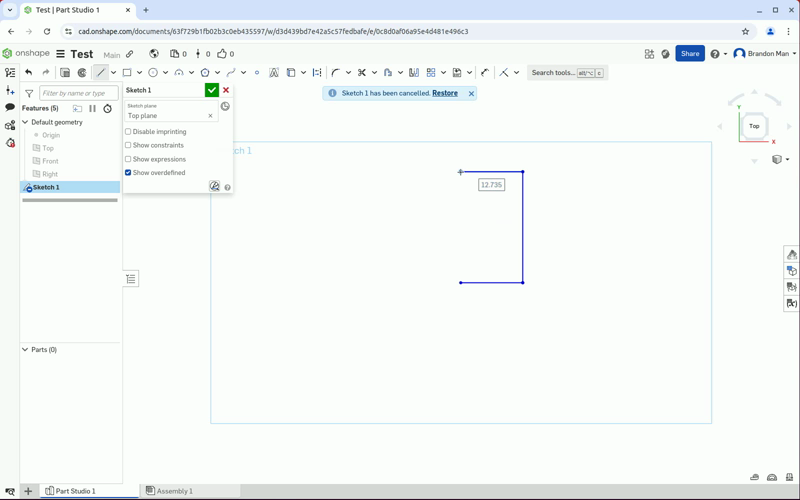
key_down(shift)
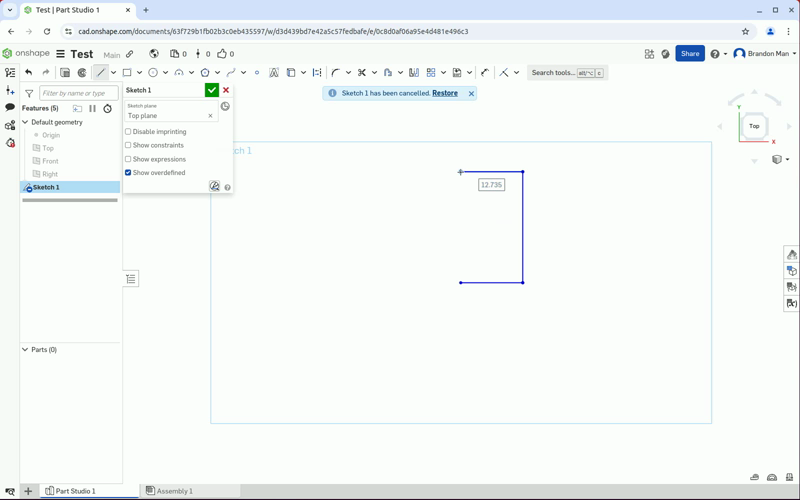
mouse_move(460, 282)
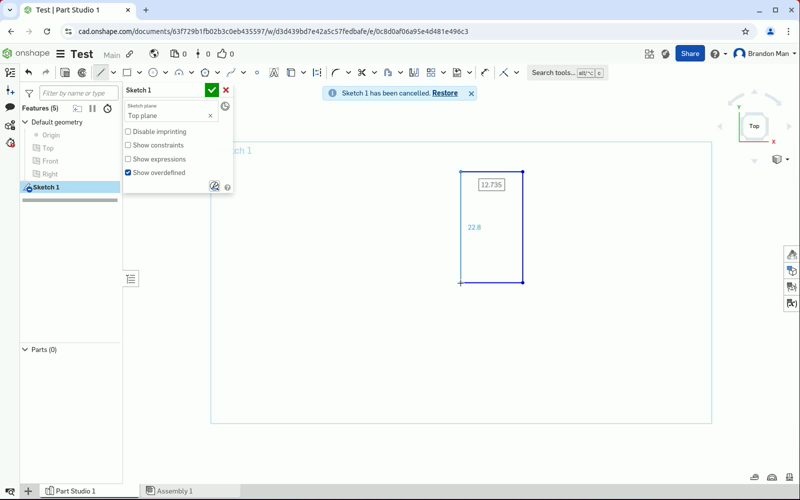
key_up(shift)
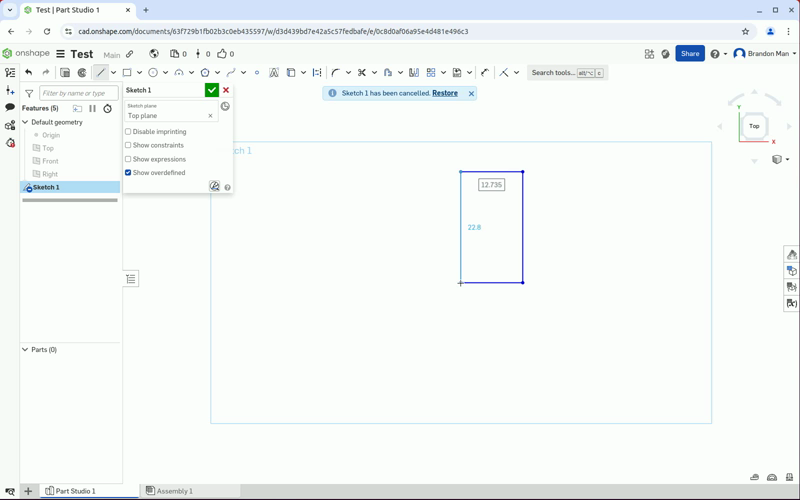
click(460, 282)
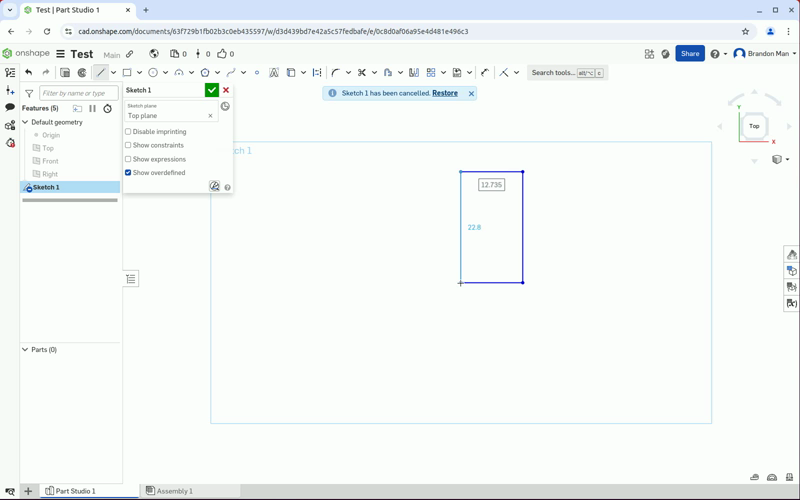
key(esc)
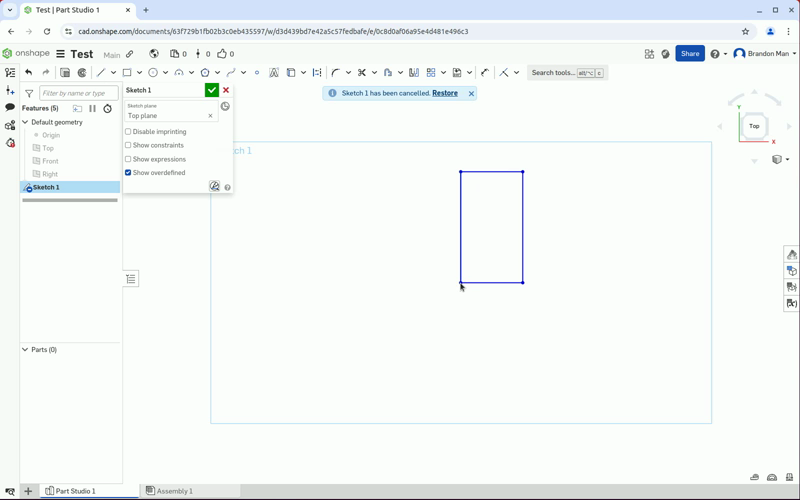
mouse_move(506, 270)
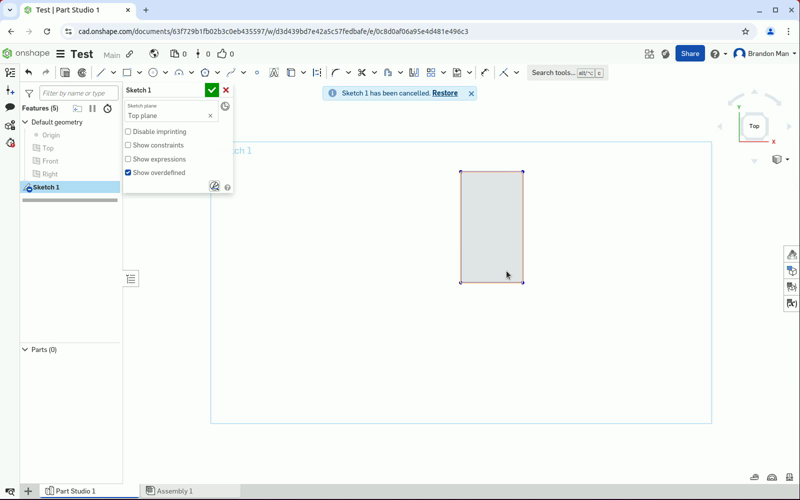
click(506, 270)
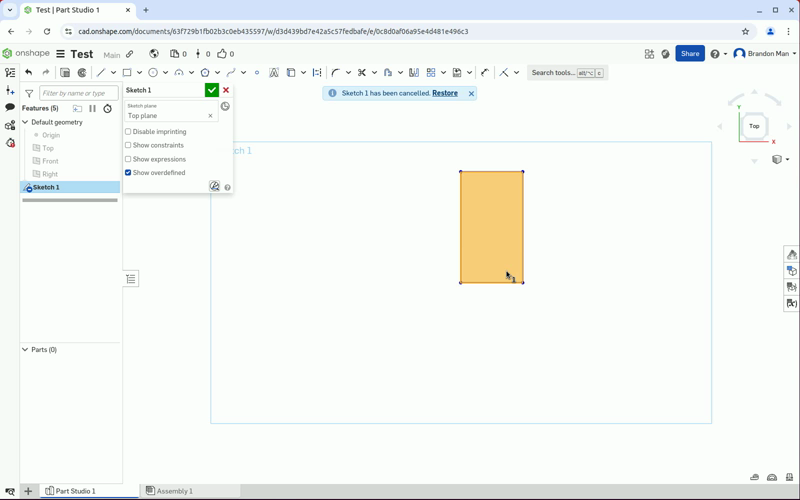
mouse_move(73, 352)
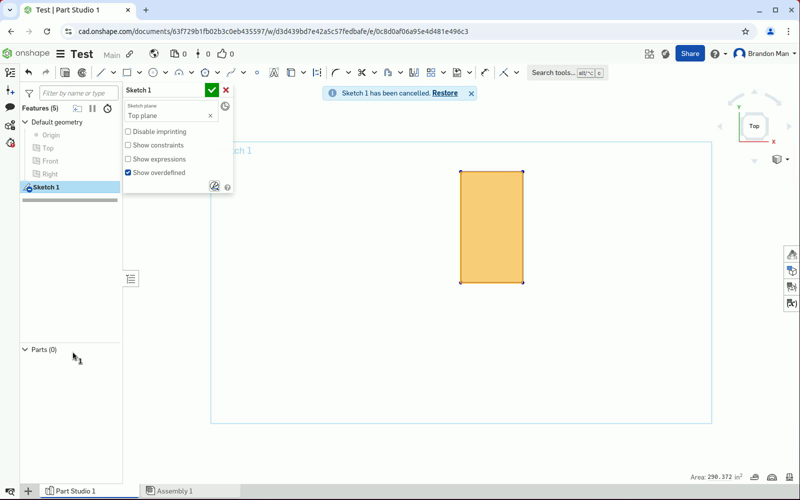
key(shift+y)
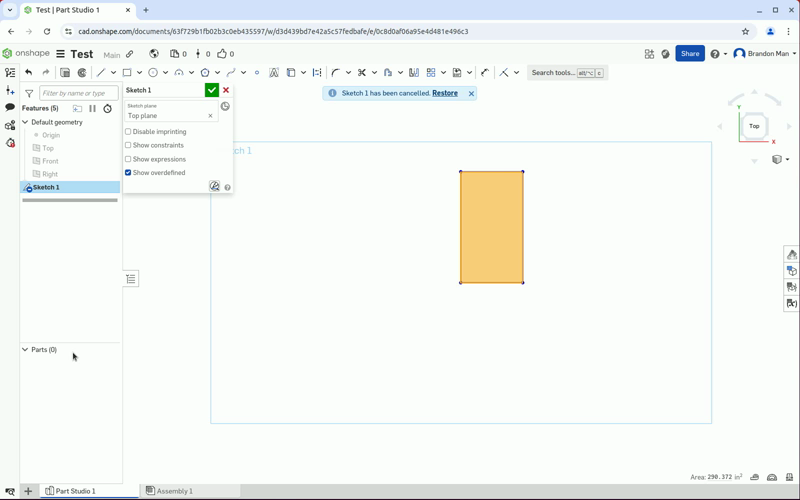
key(shift+e)
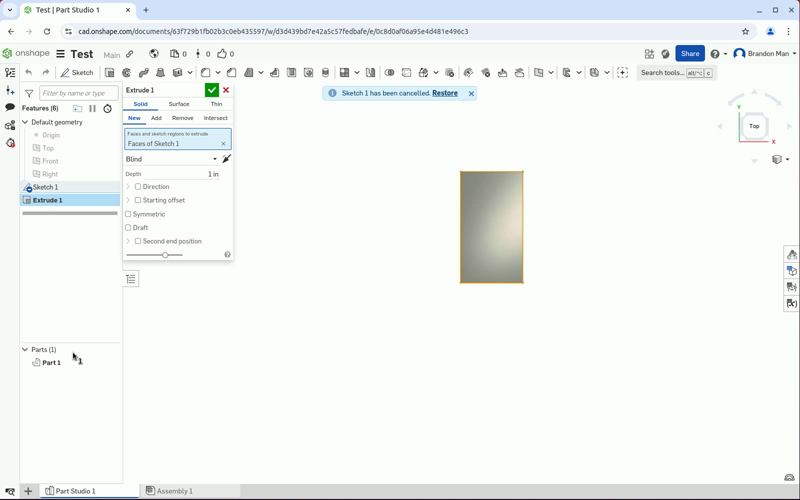
mouse_move(143, 106)
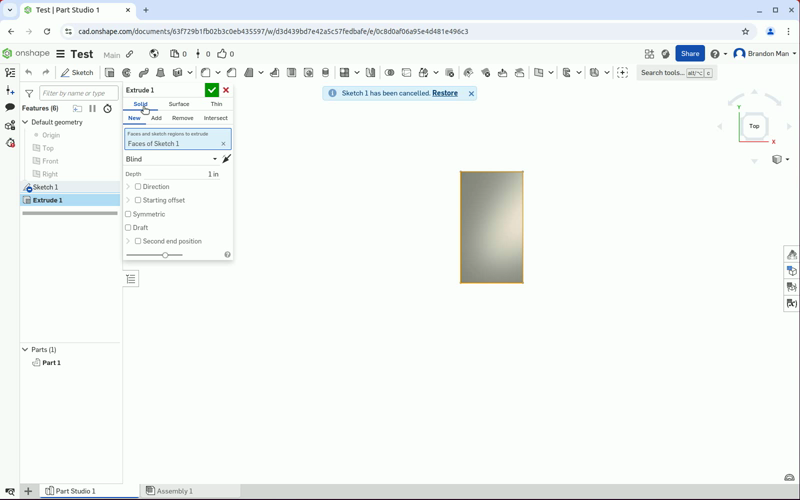
click(143, 106)
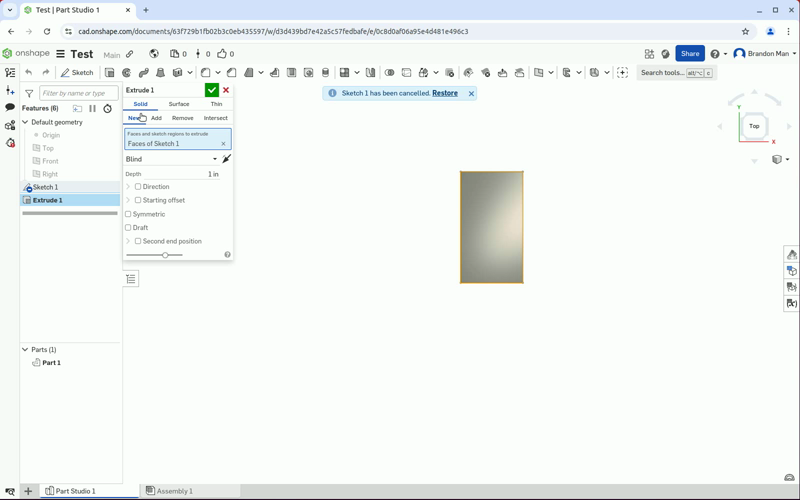
mouse_move(137, 120)
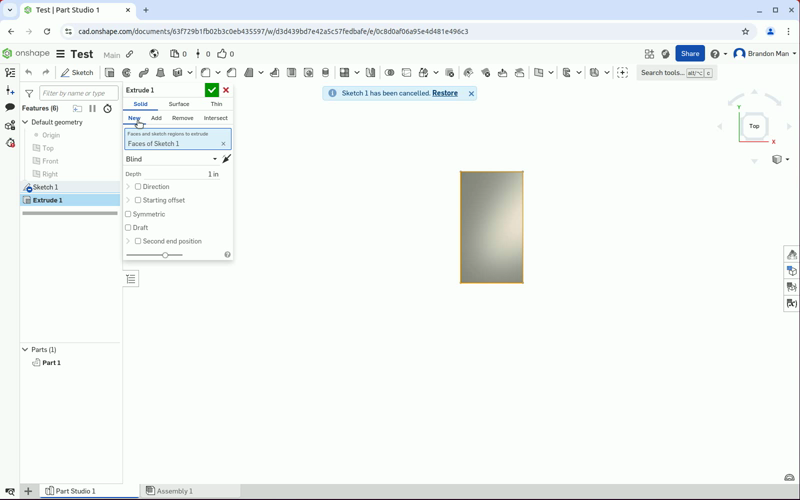
click(137, 120)
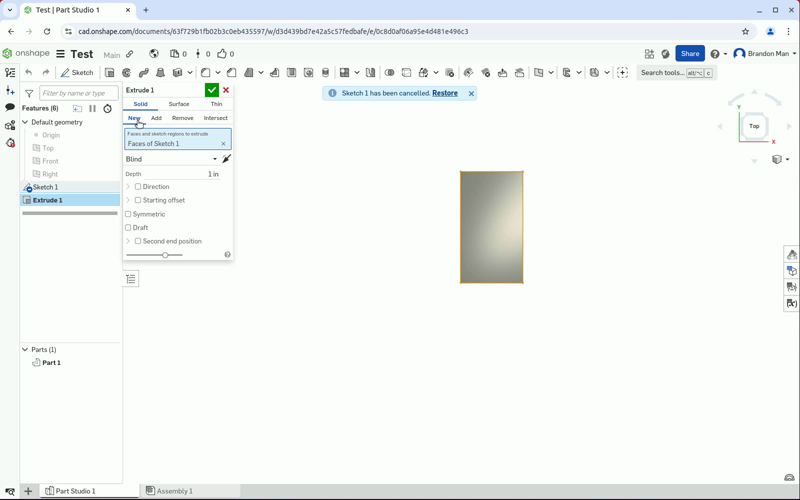
key(tab, 4)
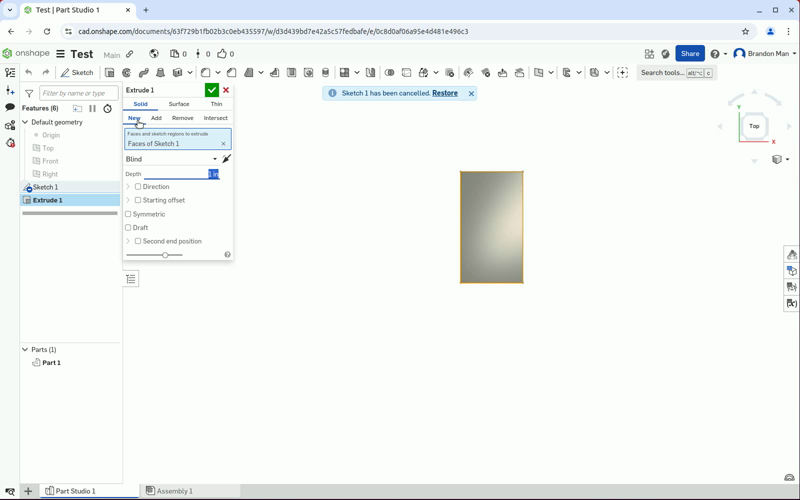
text(7.221)
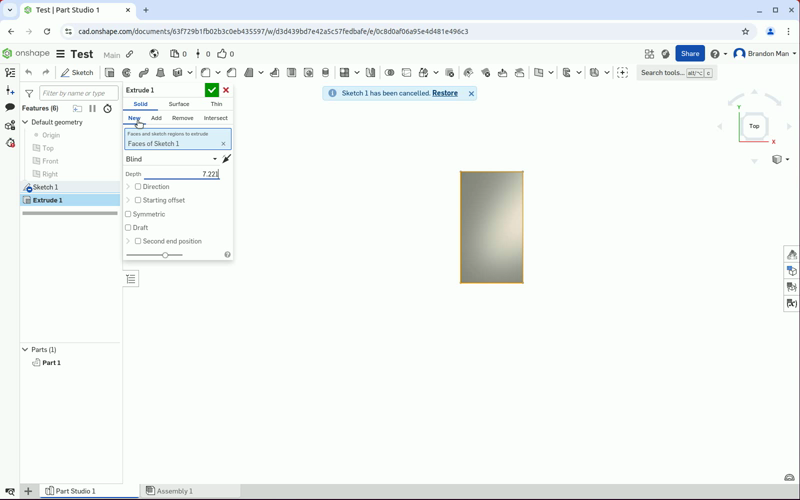
key(enter)
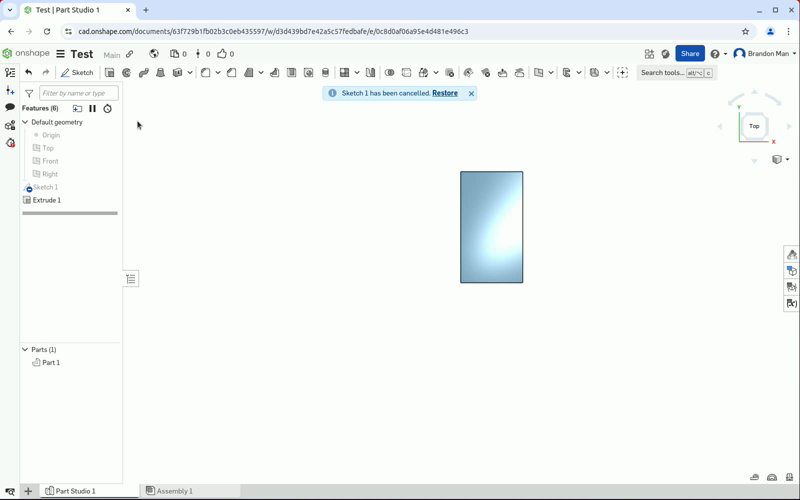
key(shift+h)
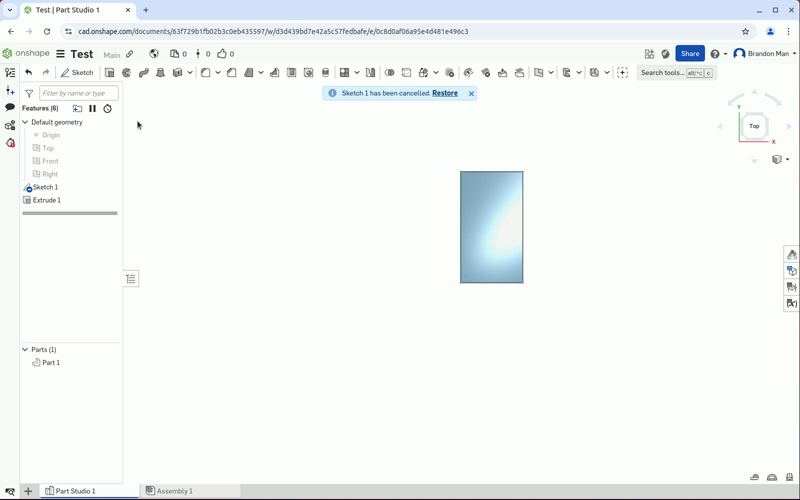
key(shift+h)
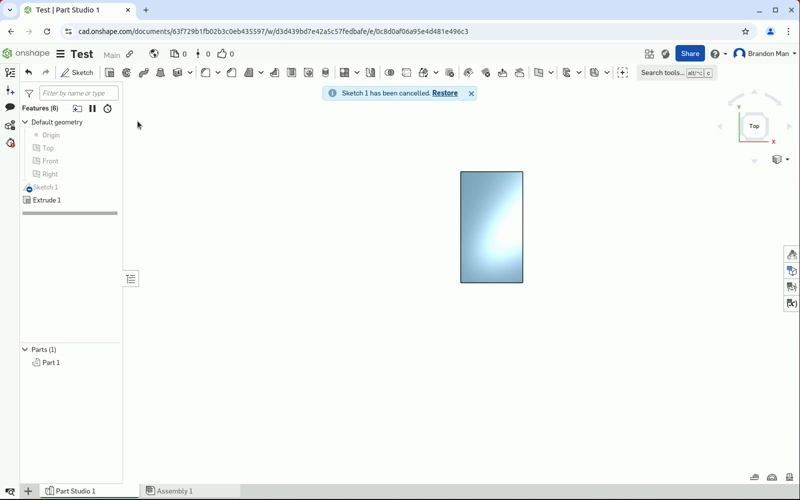
mouse_move(73, 189)
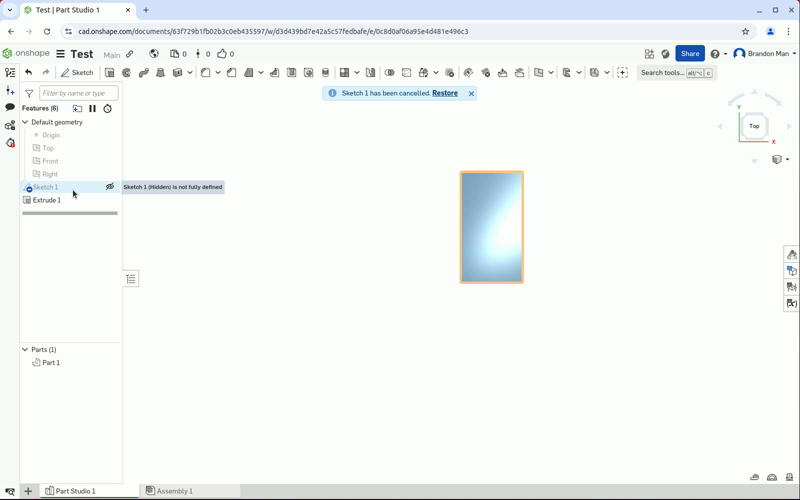
click(73, 189)
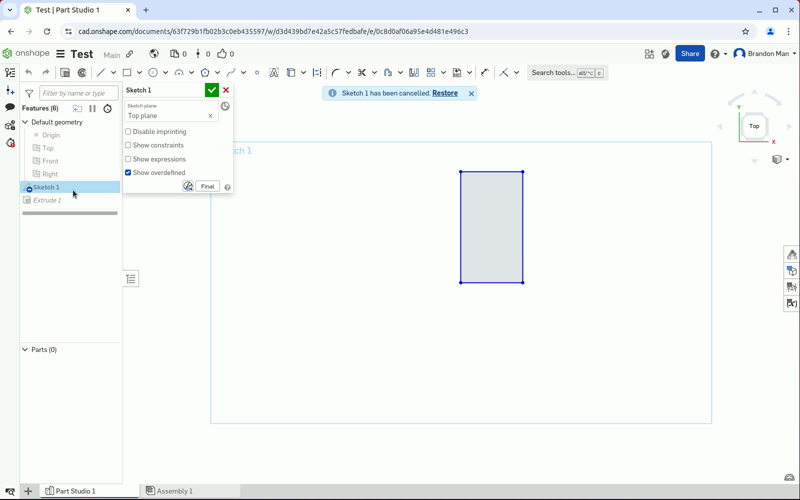
mouse_move(229, 92)
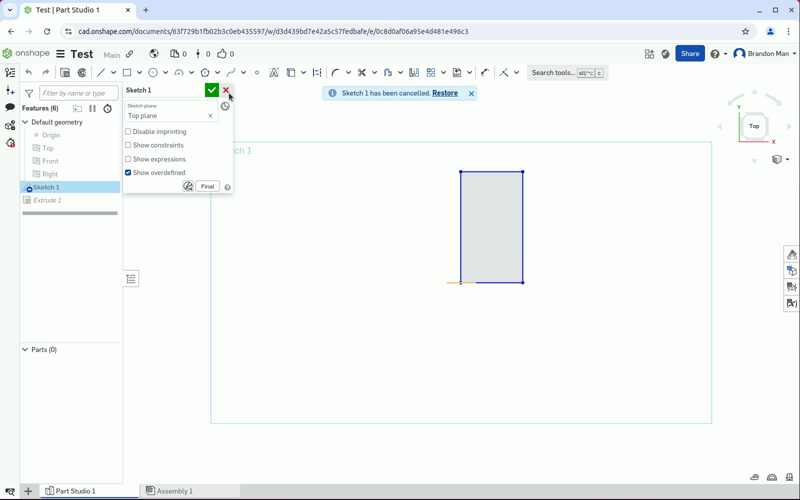
click(229, 92)
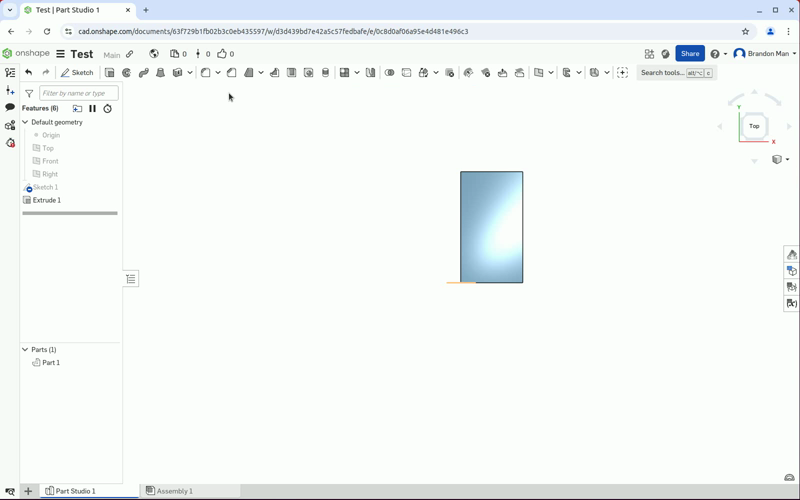
mouse_move(541, 75)
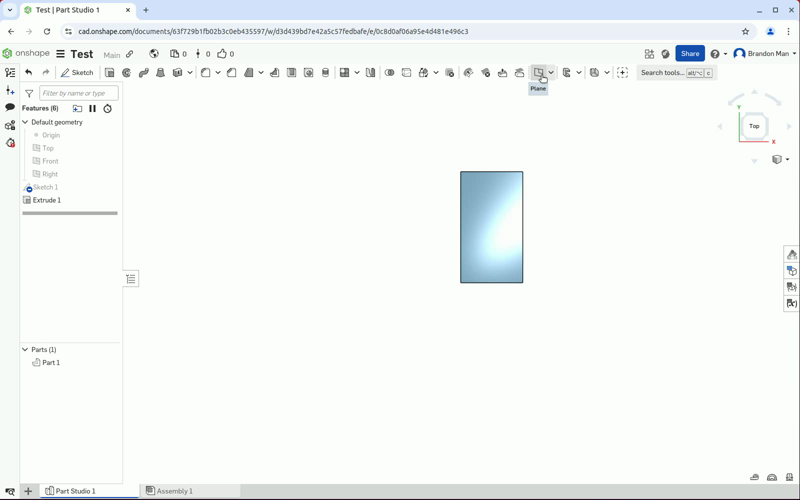
click(541, 75)
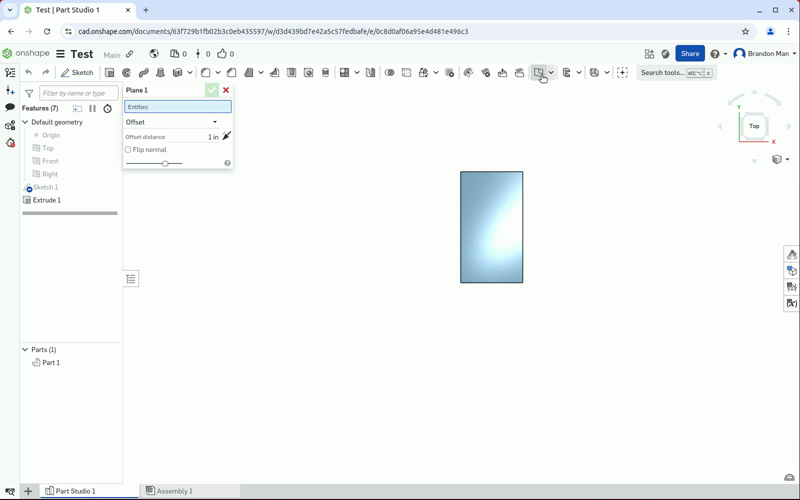
mouse_move(73, 150)
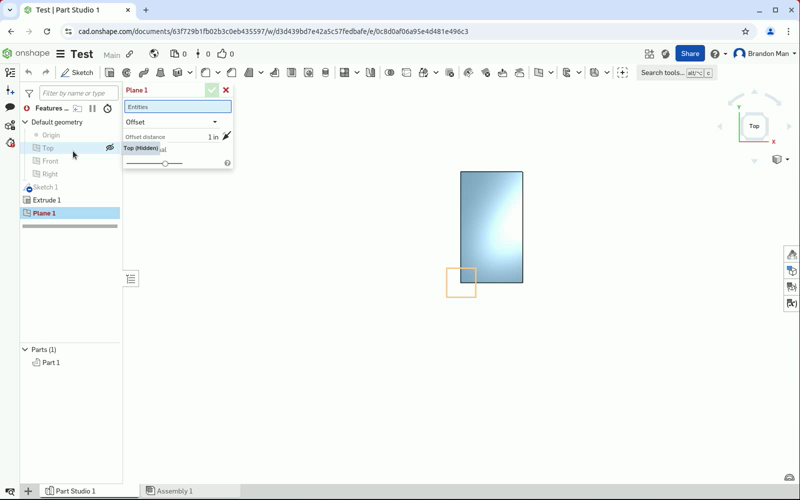
click(73, 150)
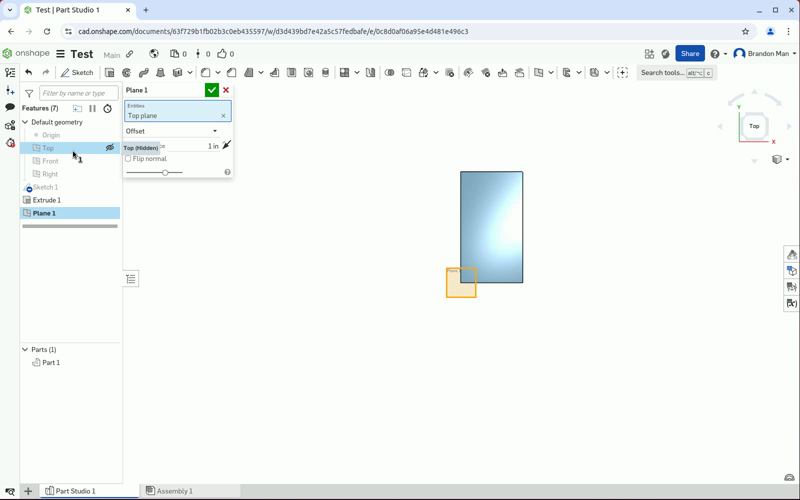
key(tab, 2)
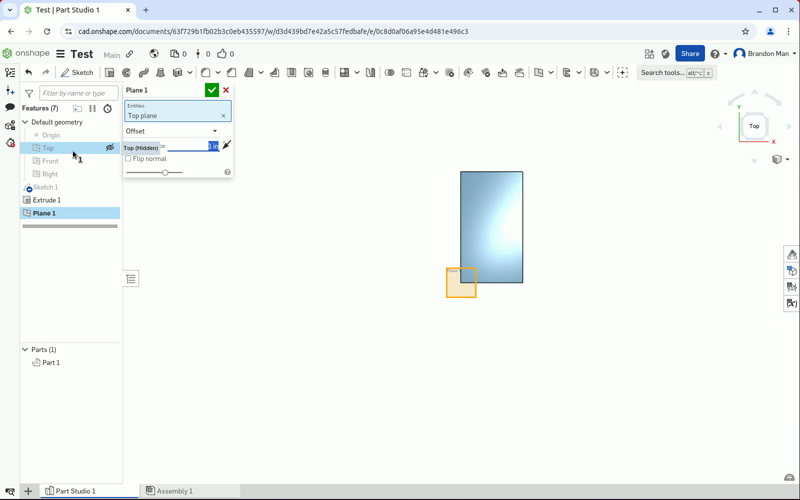
text(7.21)
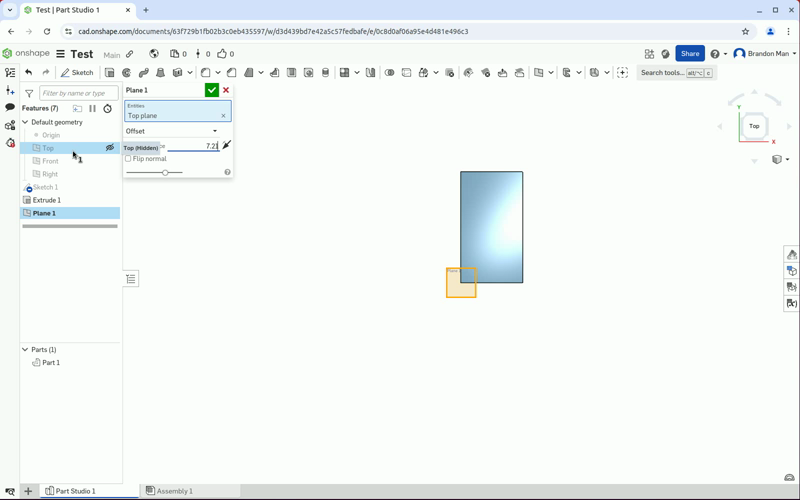
key(enter, 2)
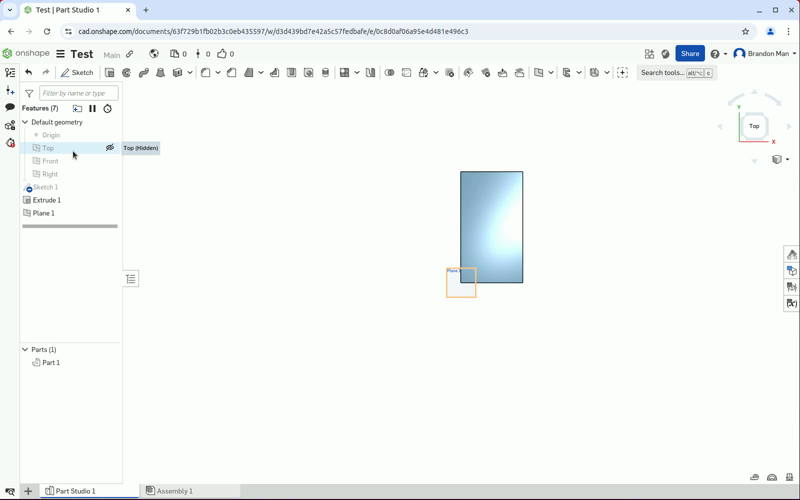
key(shift+s)
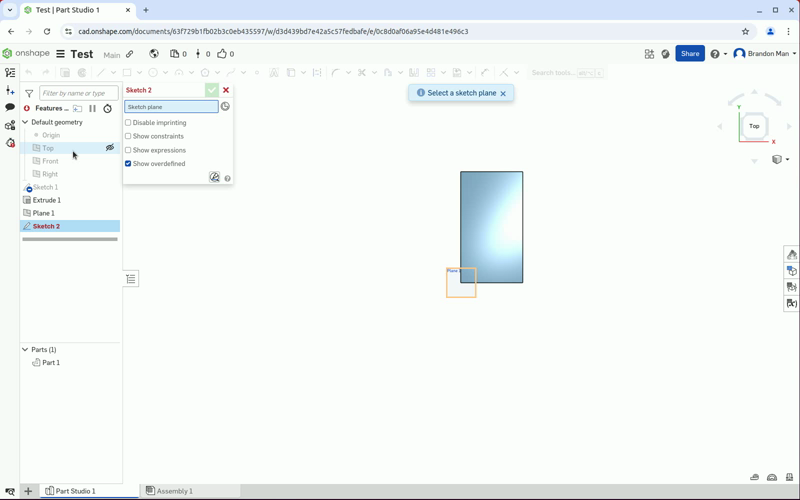
mouse_move(73, 215)
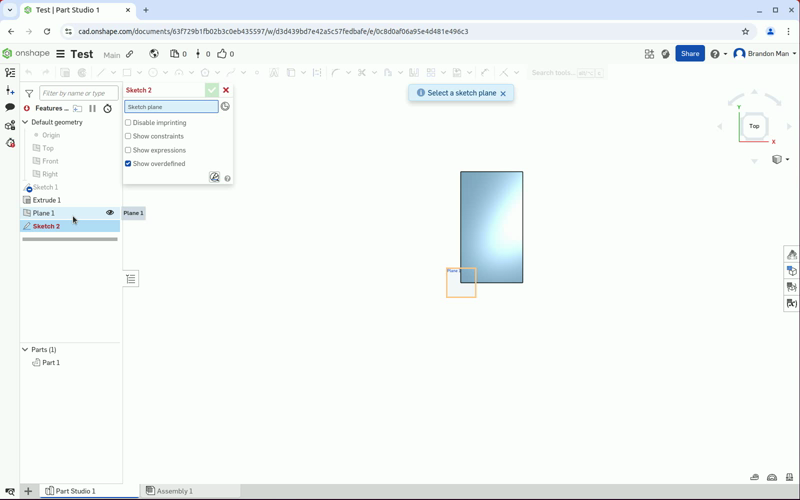
click(73, 215)
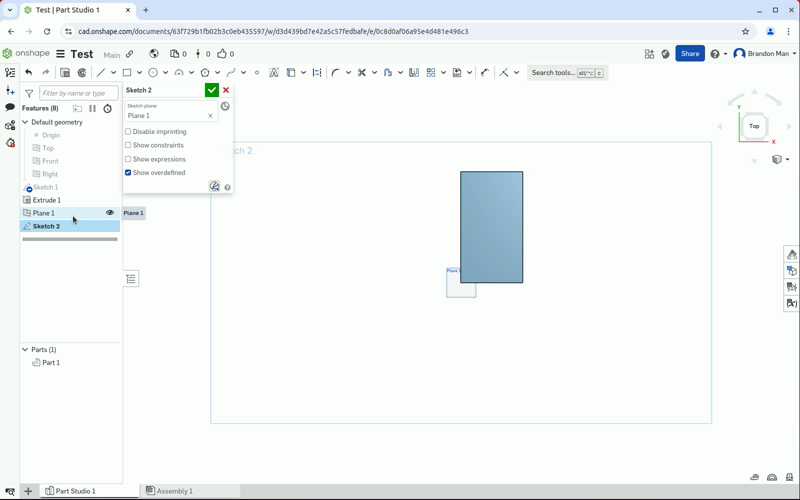
mouse_move(73, 352)
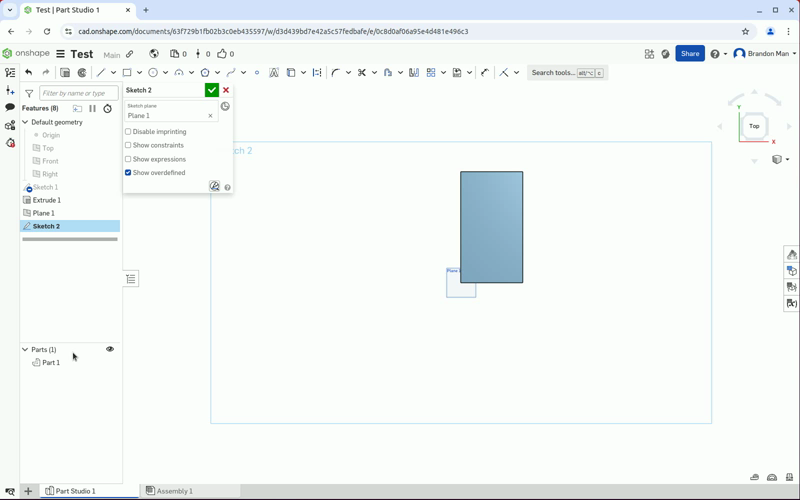
key(y)
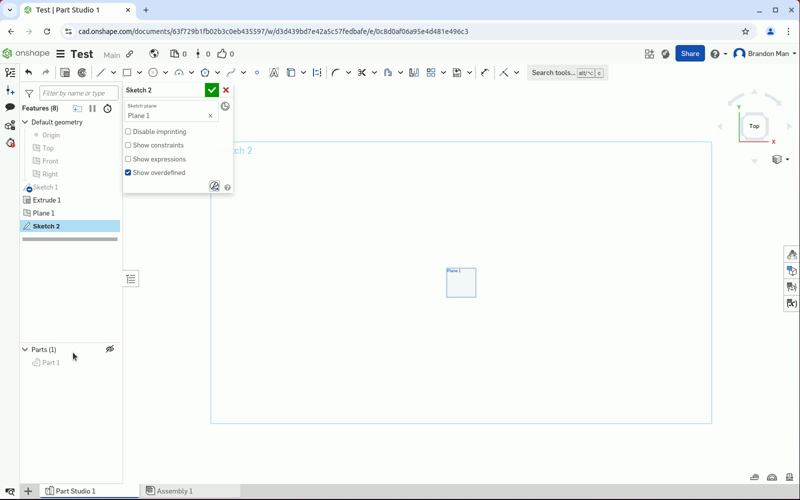
key(l)
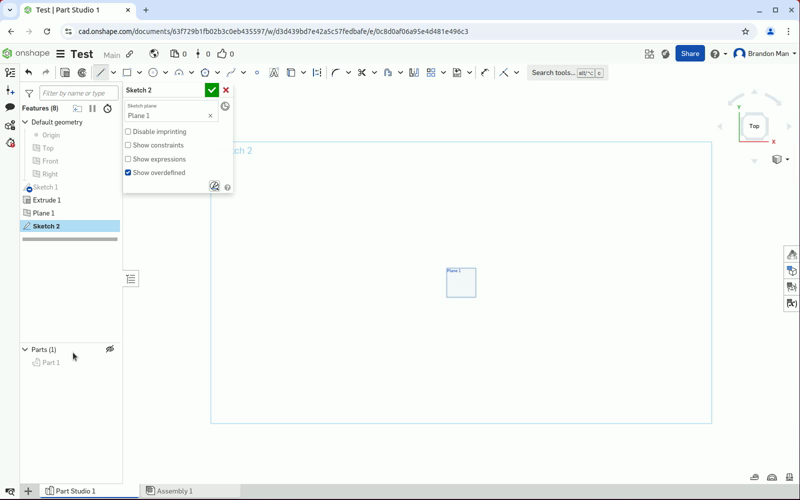
key_down(shift)
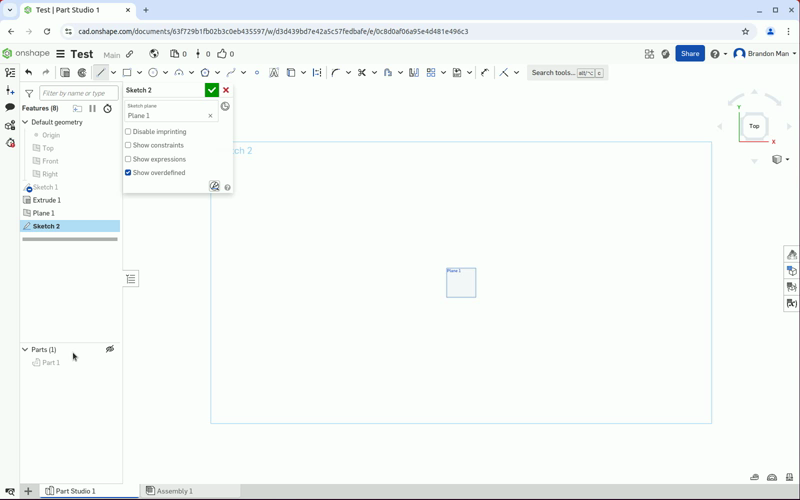
mouse_move(460, 282)
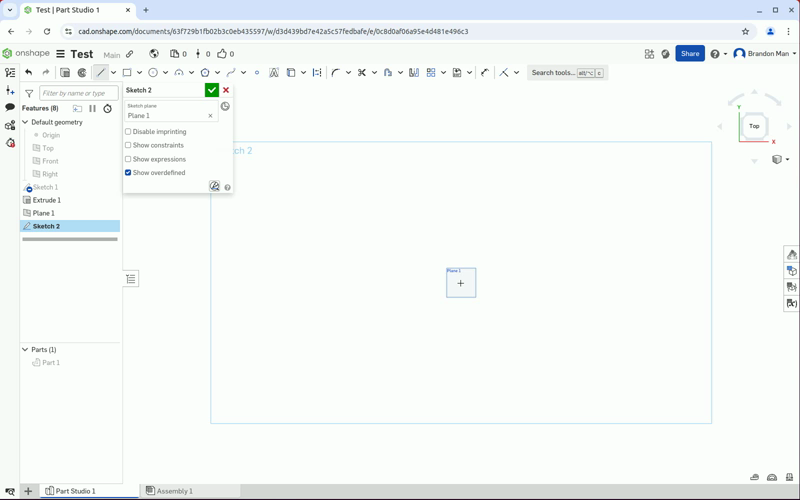
click(460, 282)
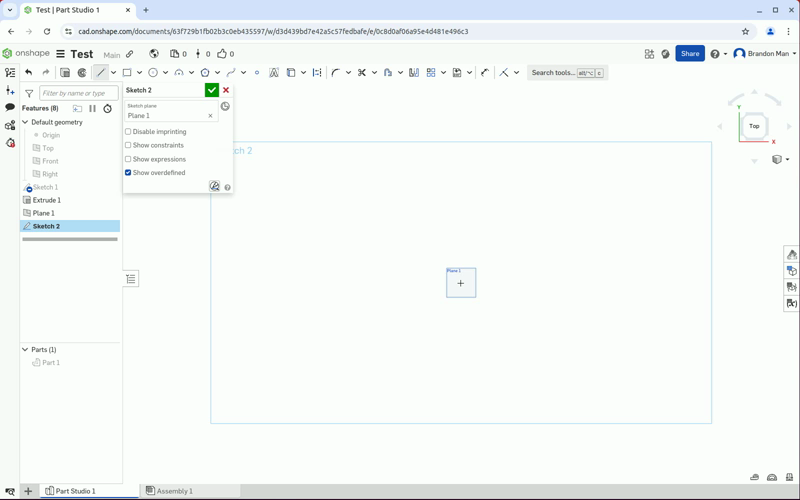
key_up(shift)
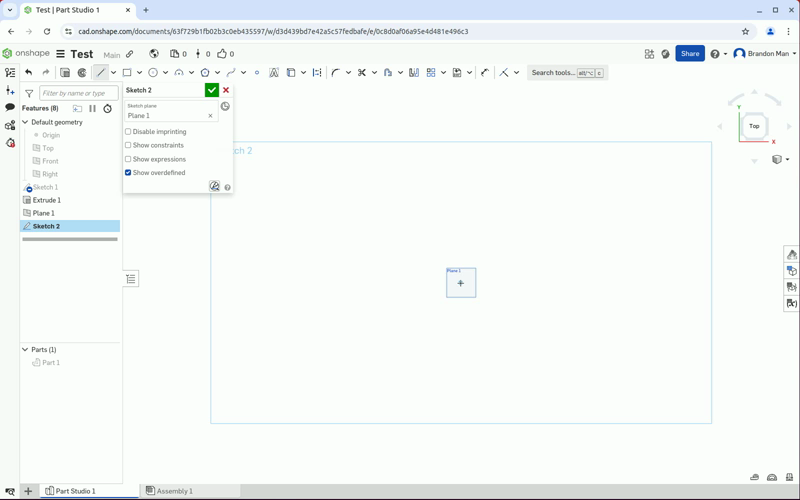
key_down(shift)
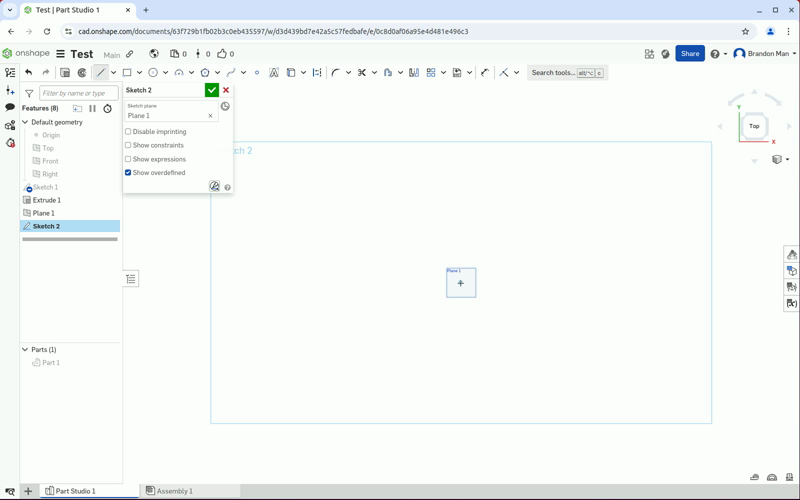
mouse_move(490, 282)
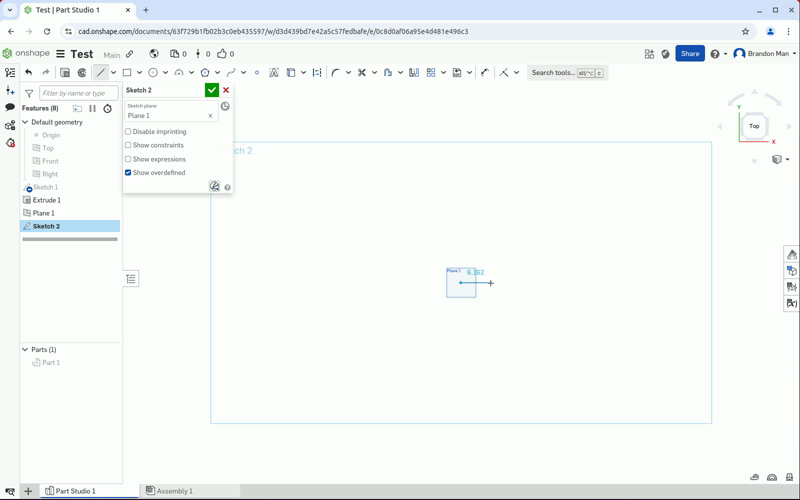
mouse_move(468, 282)
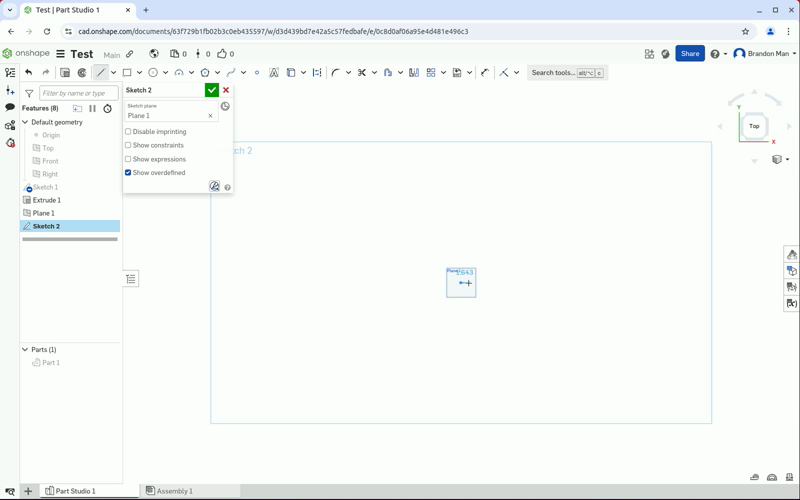
click(468, 282)
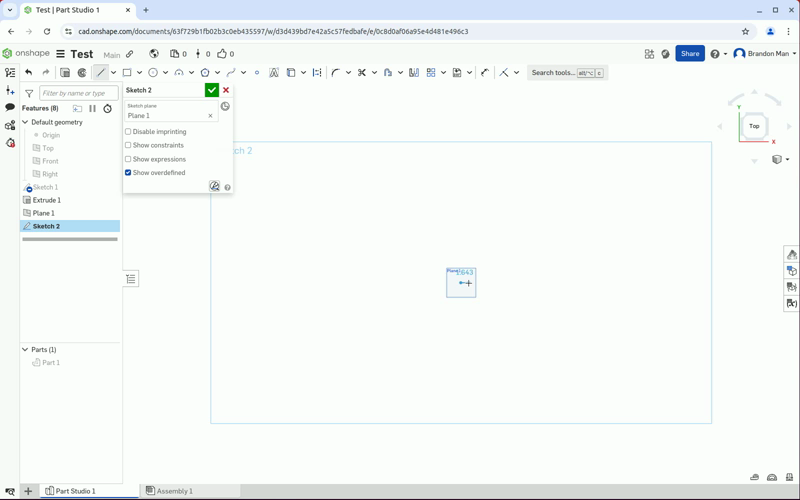
key_up(shift)
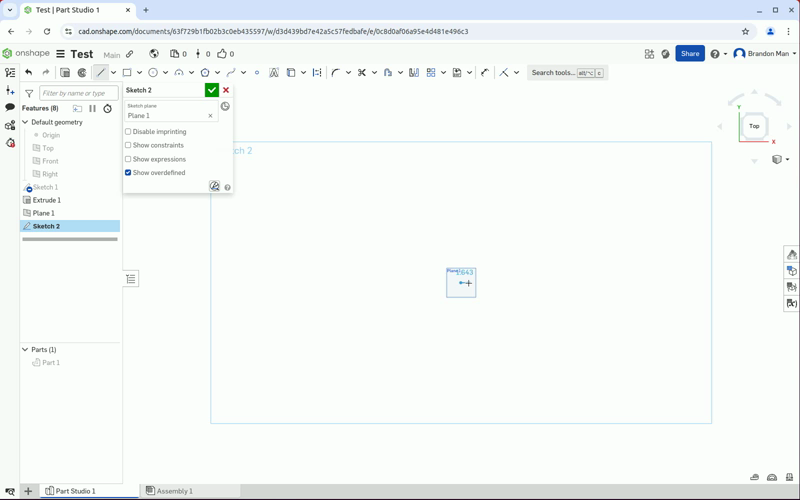
key_down(shift)
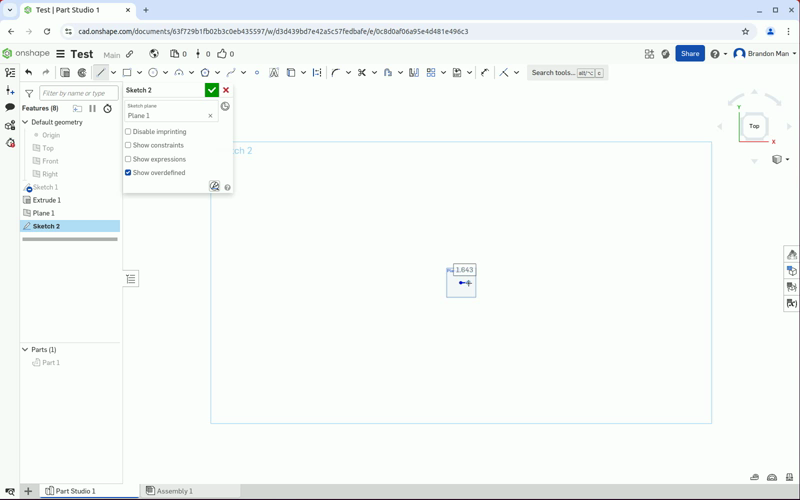
mouse_move(468, 171)
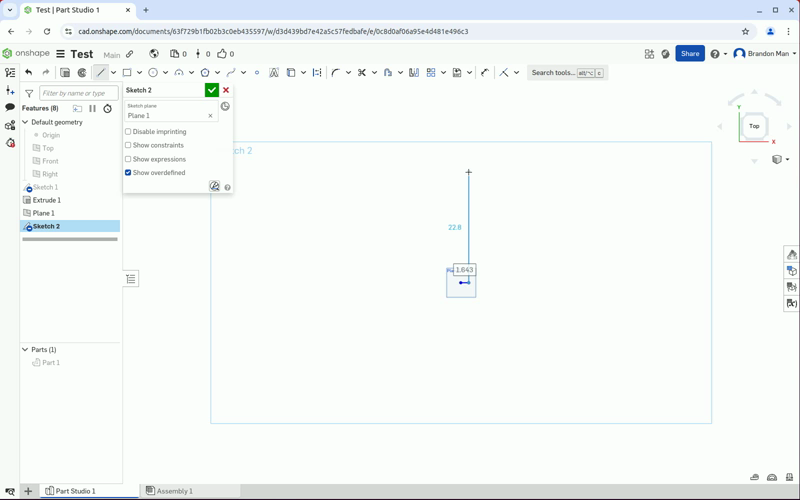
click(468, 171)
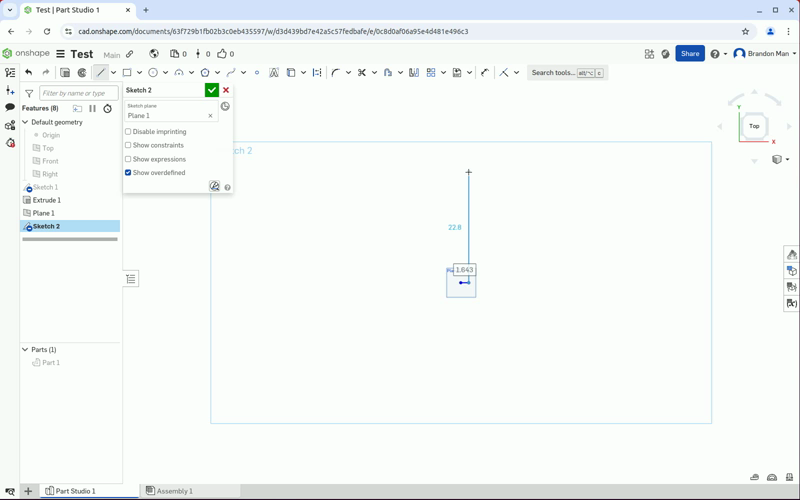
key_up(shift)
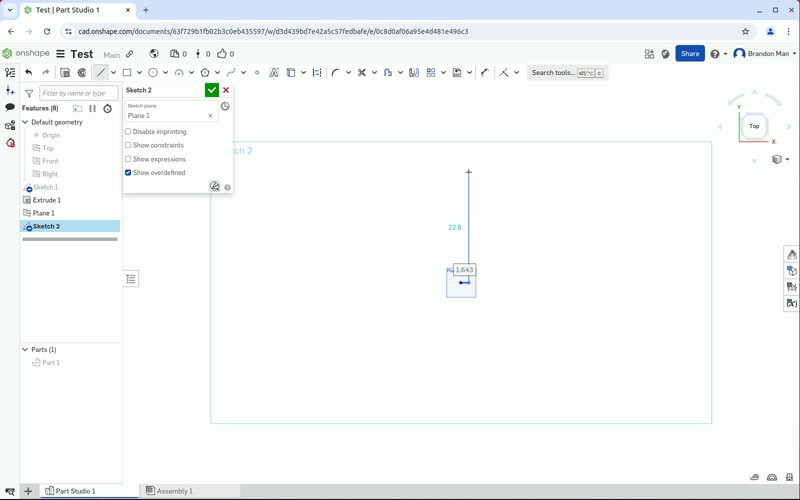
key_down(shift)
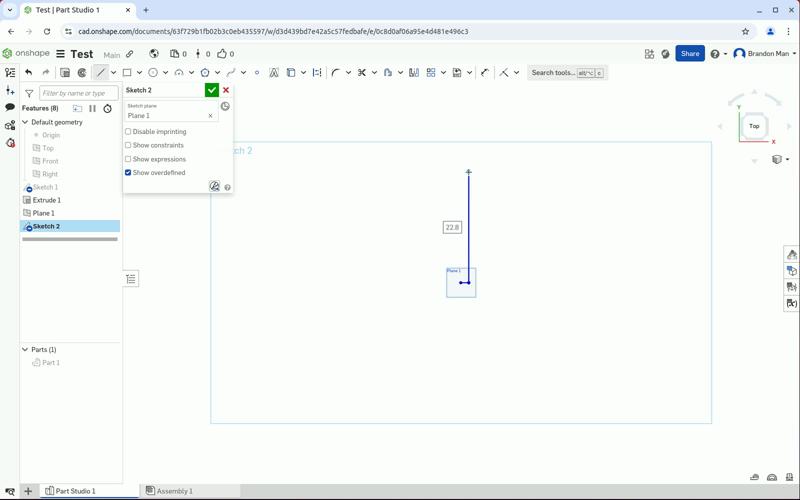
mouse_move(498, 171)
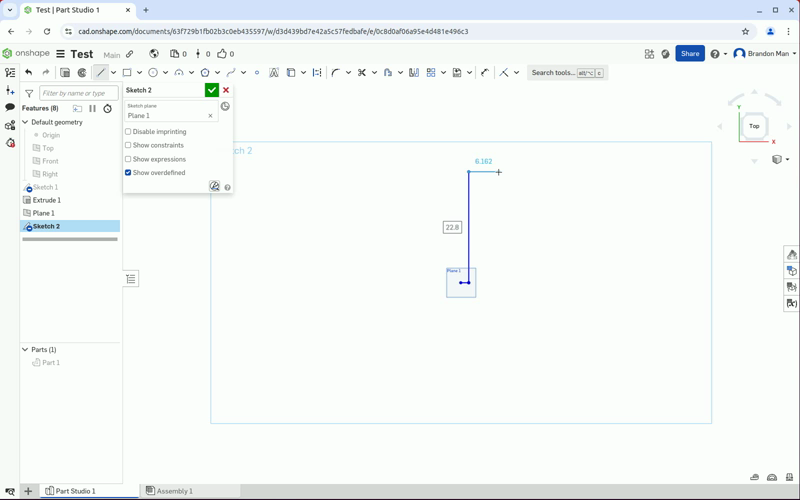
mouse_move(460, 171)
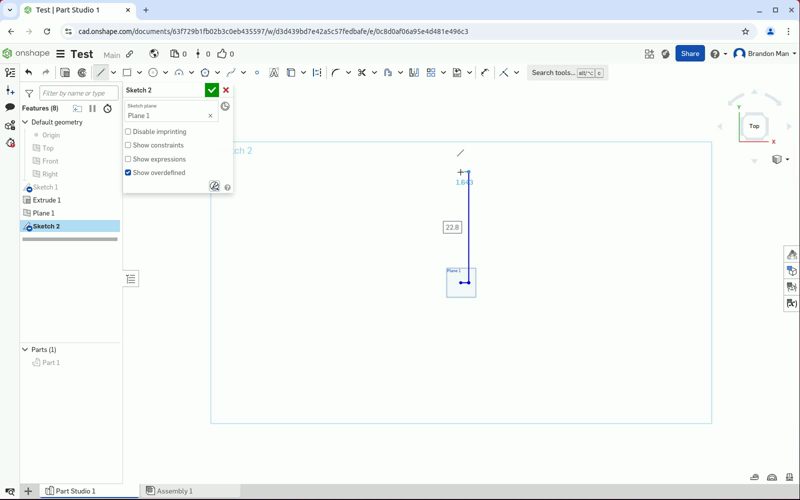
click(460, 171)
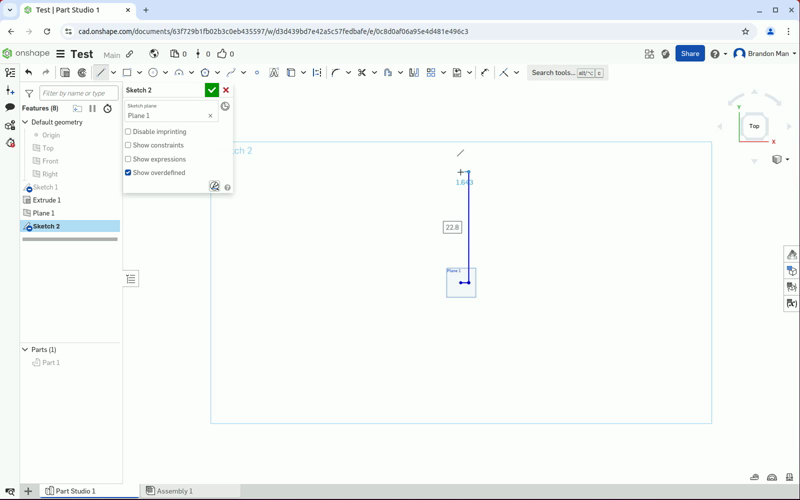
key_up(shift)
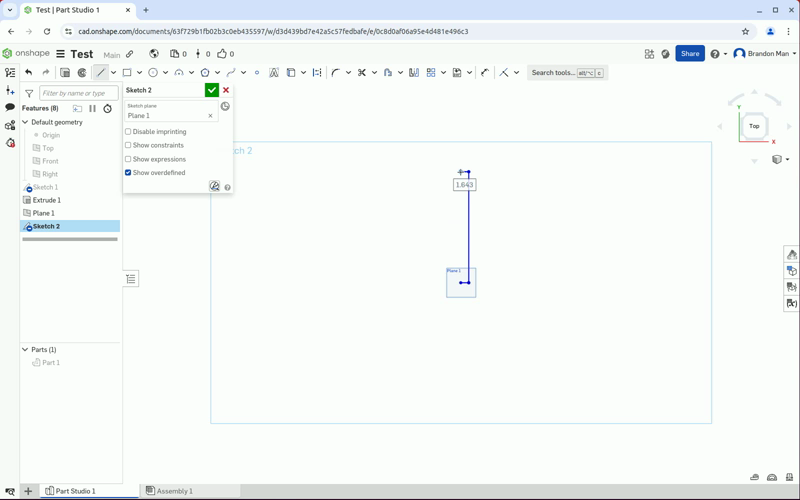
key_down(shift)
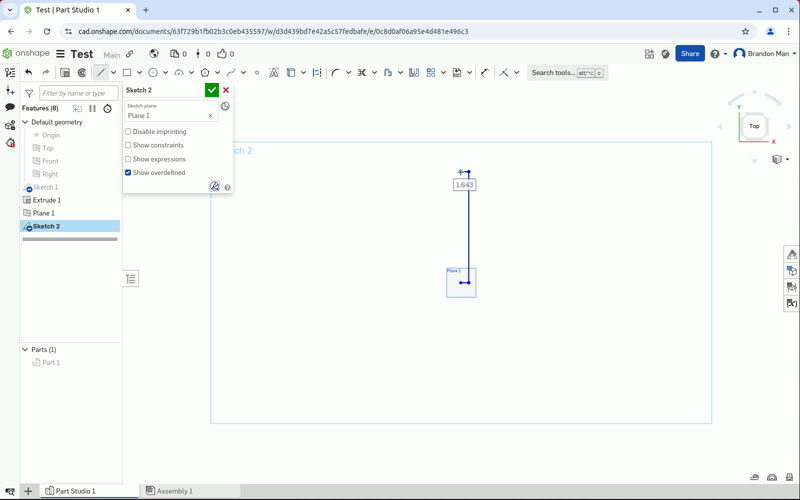
mouse_move(460, 282)
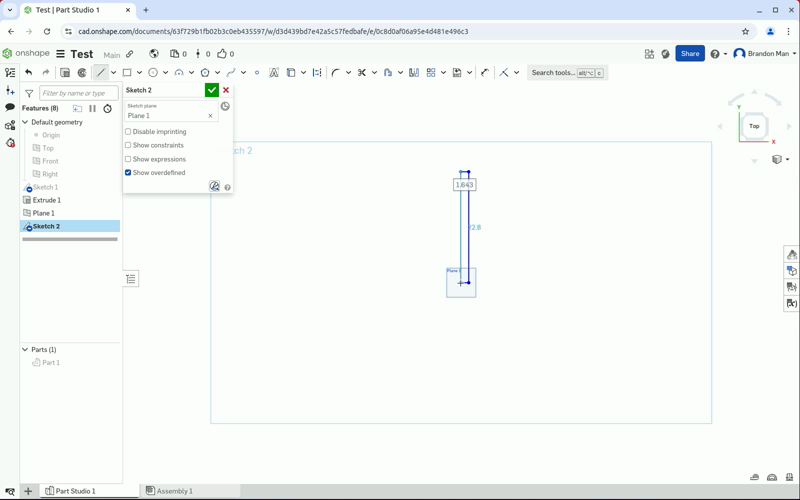
key_up(shift)
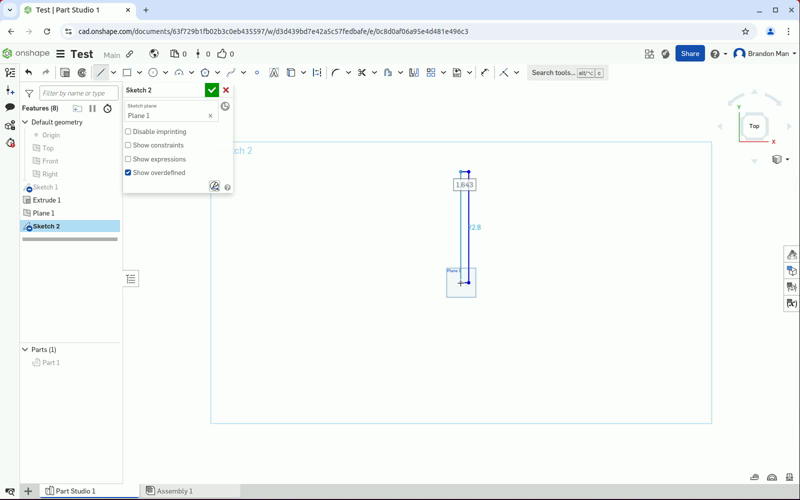
click(460, 282)
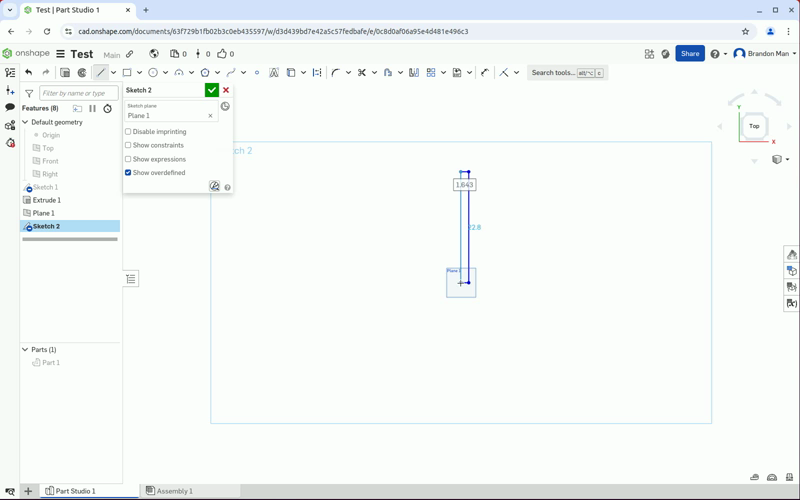
key(esc)
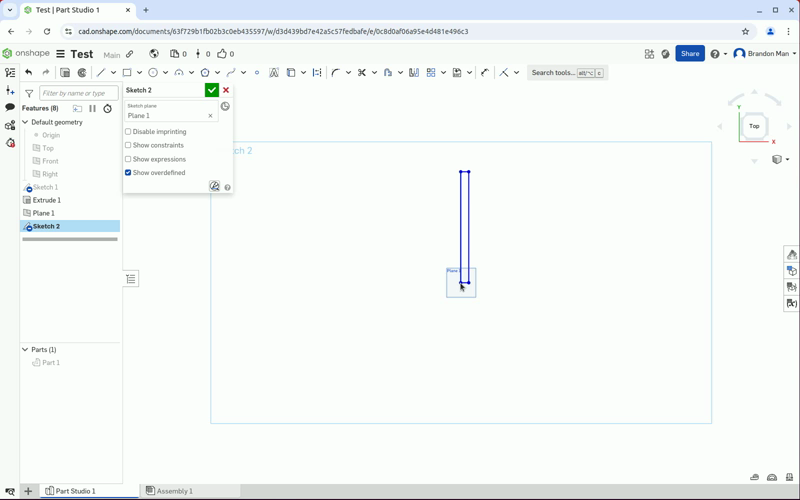
mouse_move(462, 176)
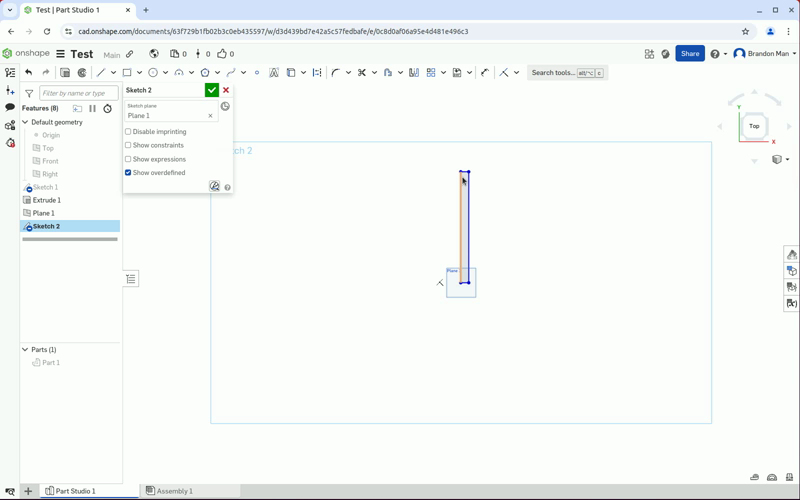
scroll(6)
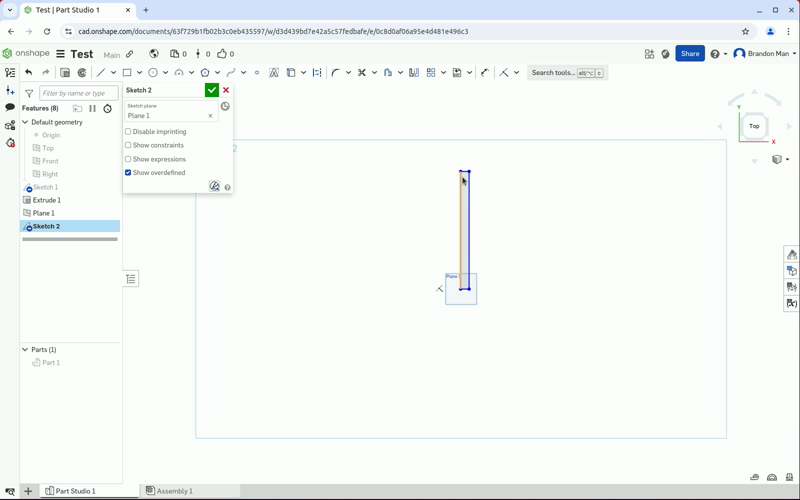
scroll(6)
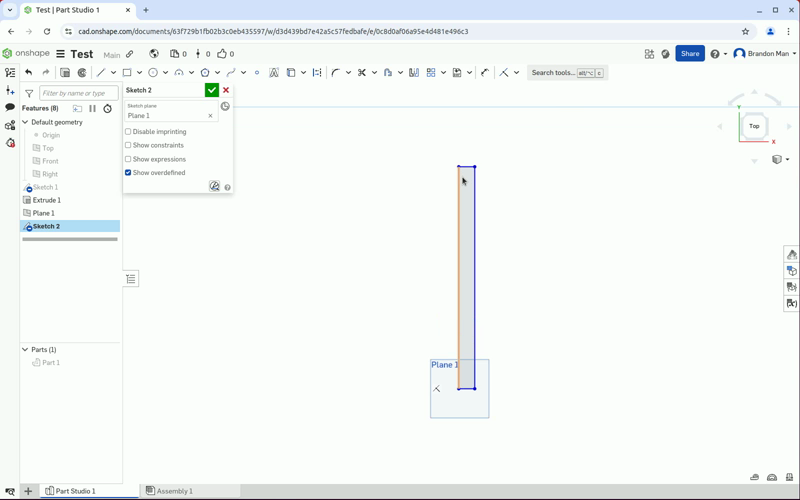
scroll(6)
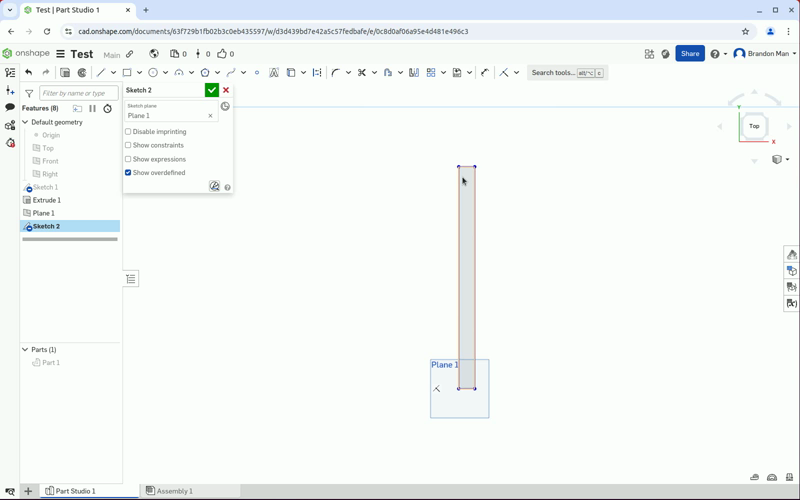
scroll(6)
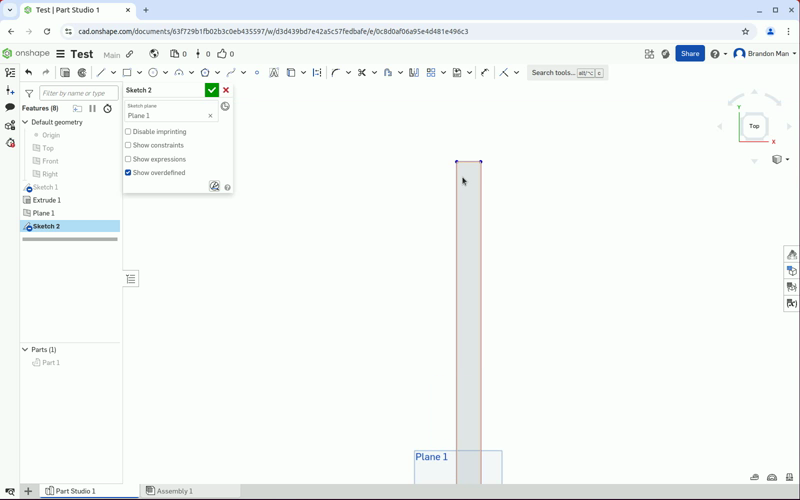
scroll(6)
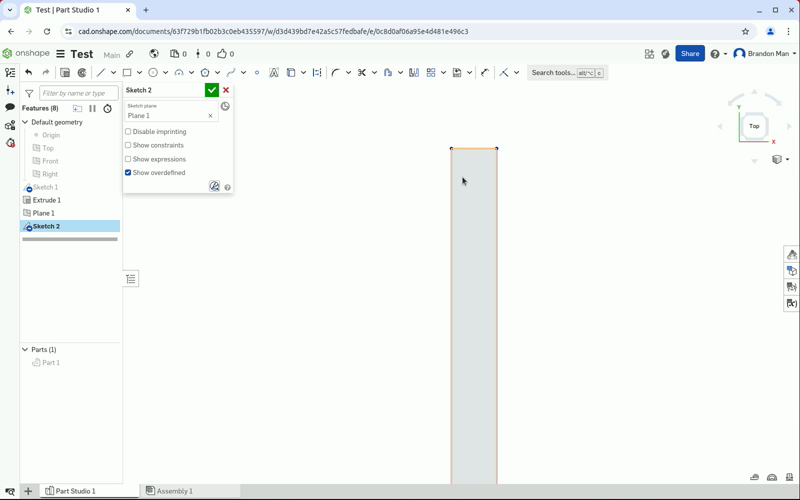
scroll(6)
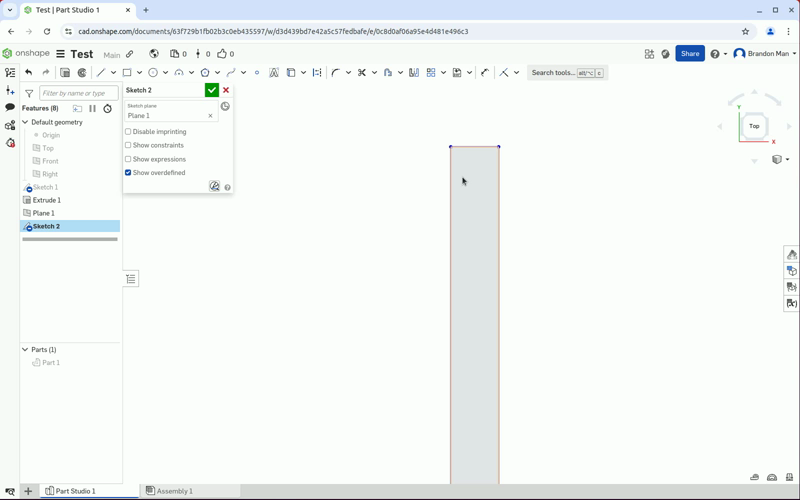
scroll(6)
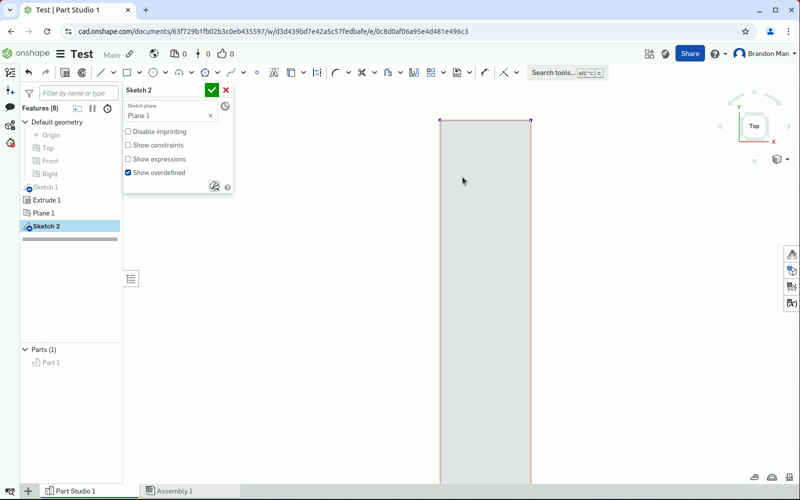
click(462, 176)
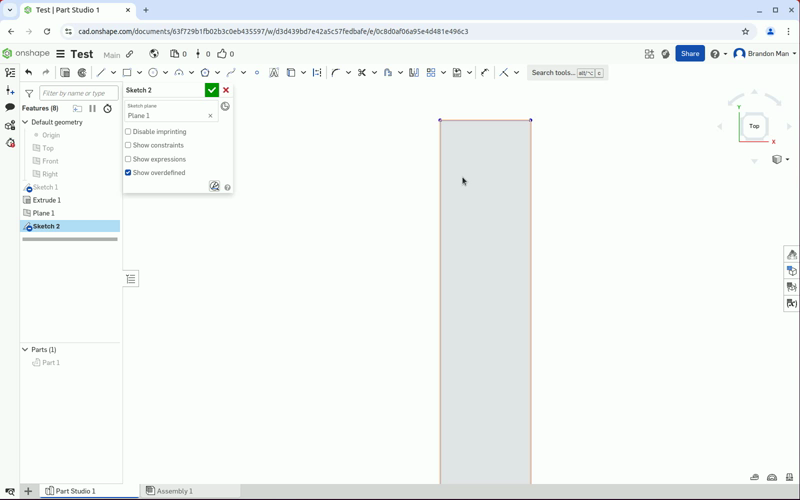
scroll(-6)
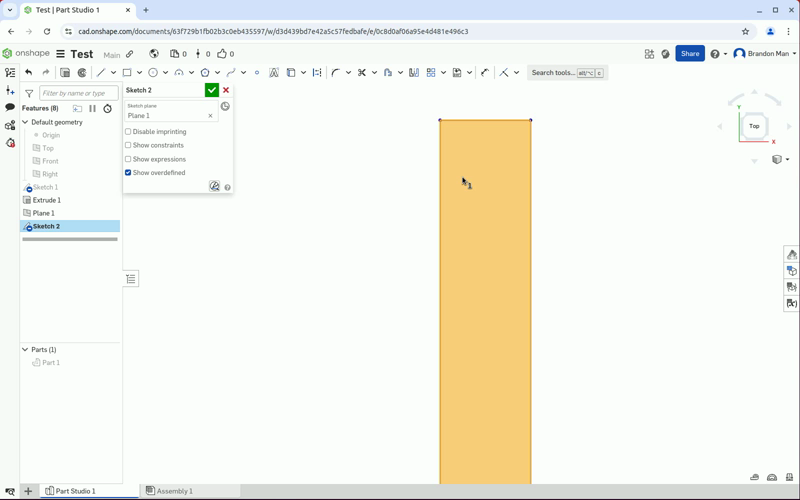
scroll(-6)
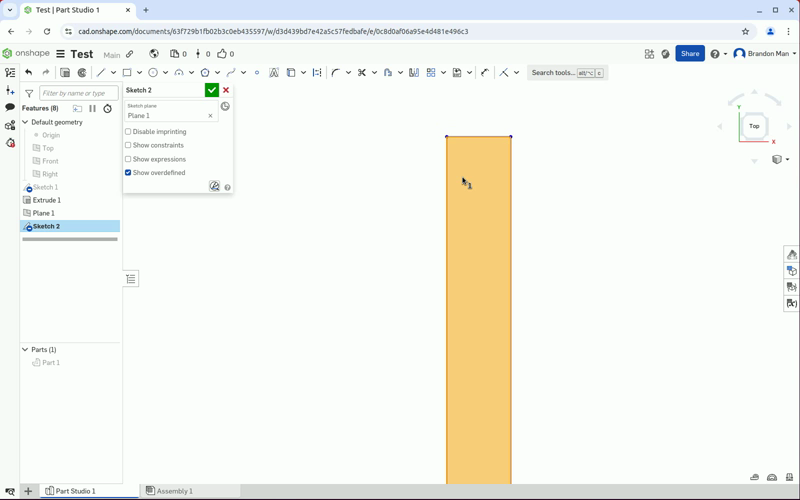
scroll(-6)
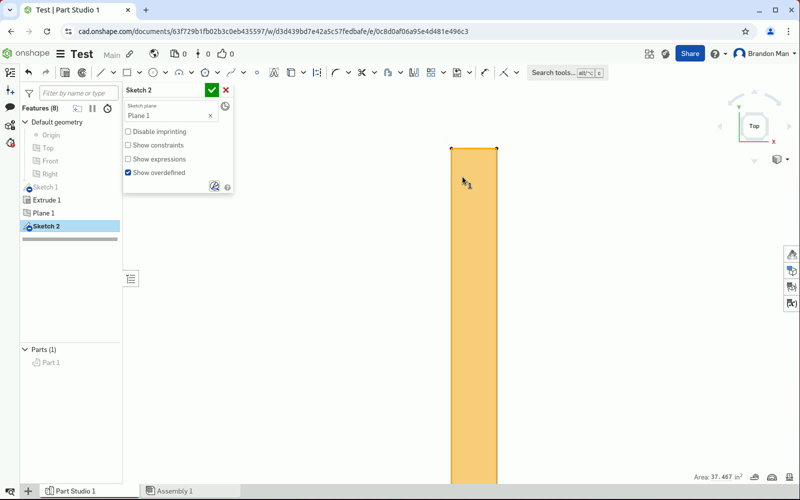
scroll(-6)
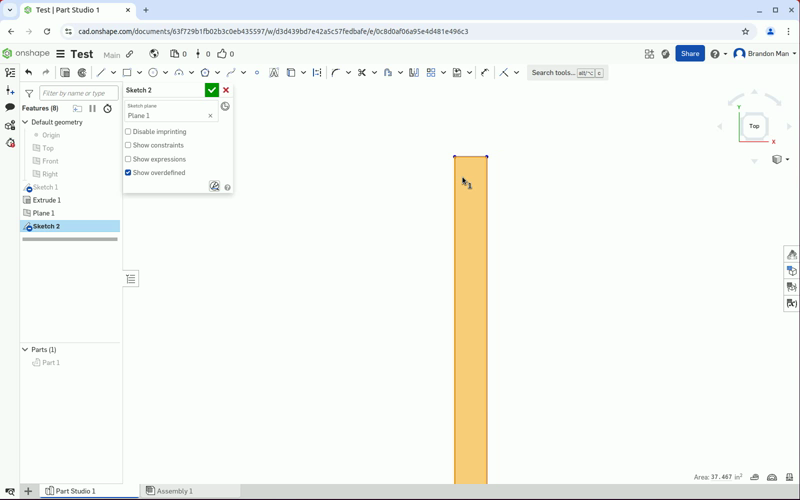
scroll(-6)
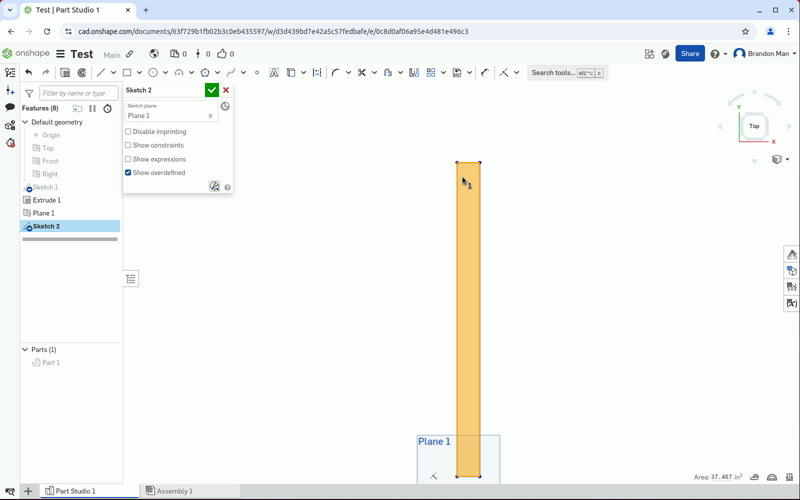
scroll(-6)
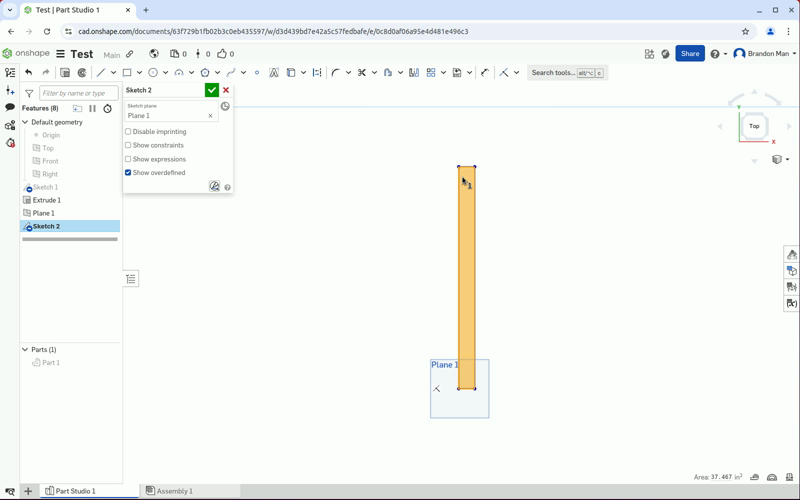
scroll(-6)
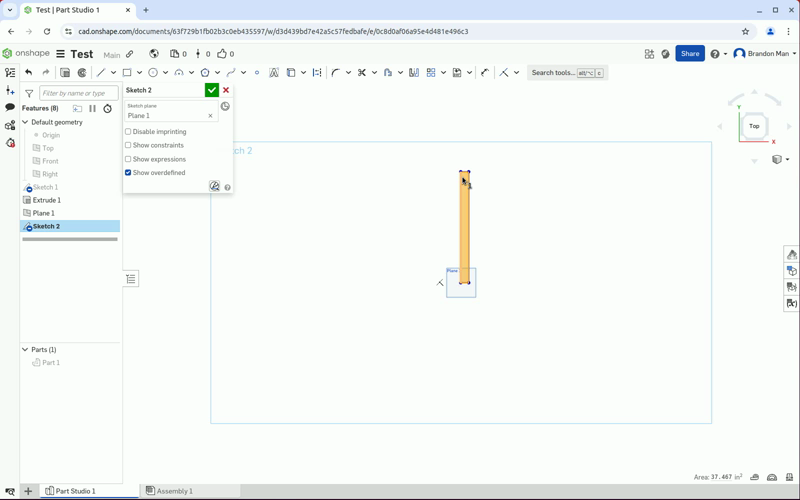
mouse_move(73, 352)
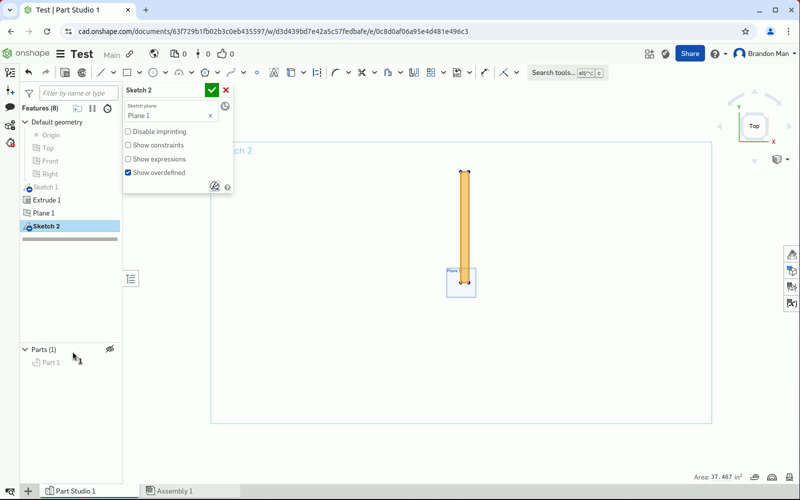
key(shift+y)
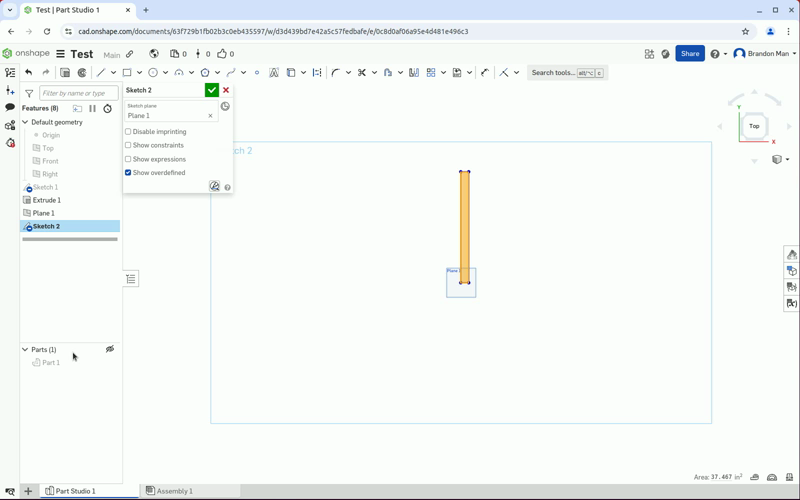
key(shift+e)
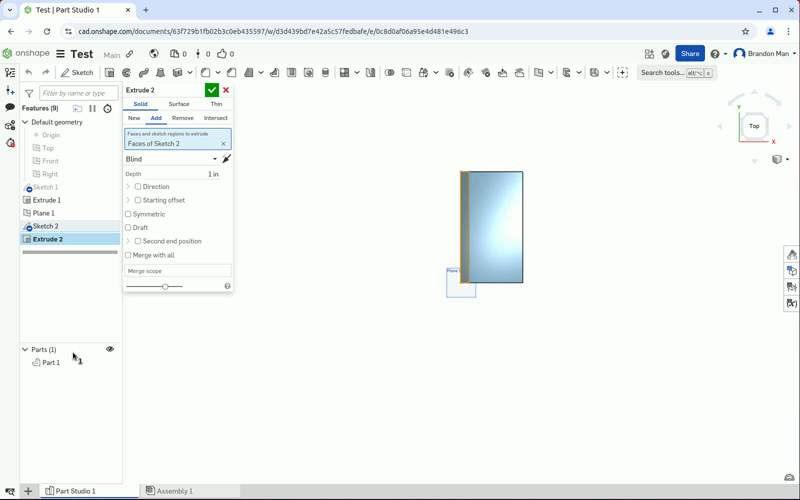
mouse_move(143, 106)
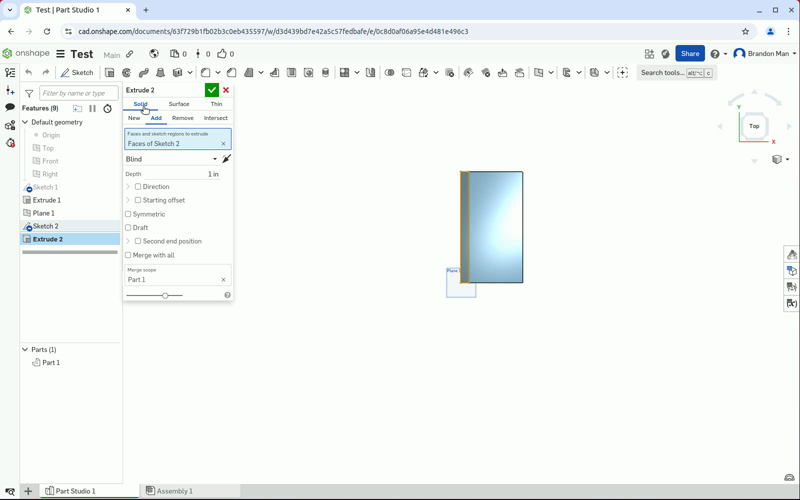
click(143, 106)
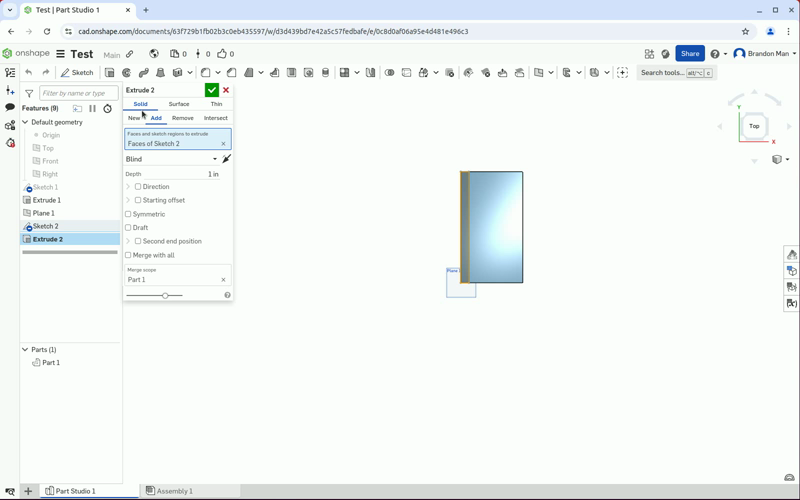
mouse_move(137, 120)
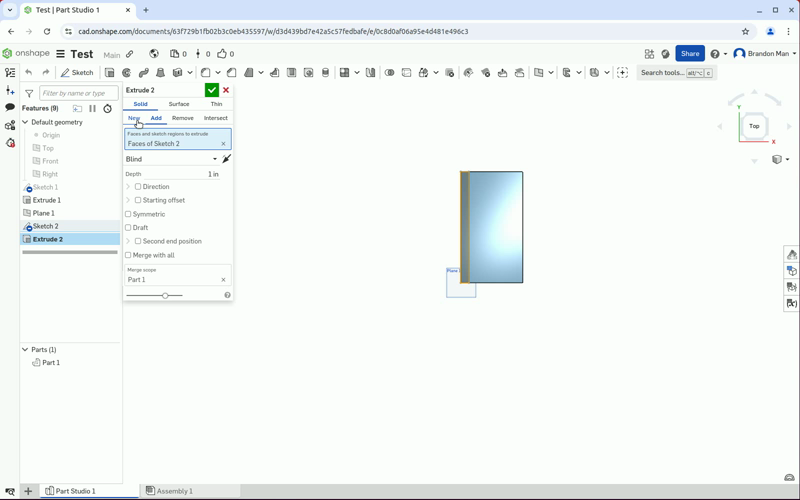
click(137, 120)
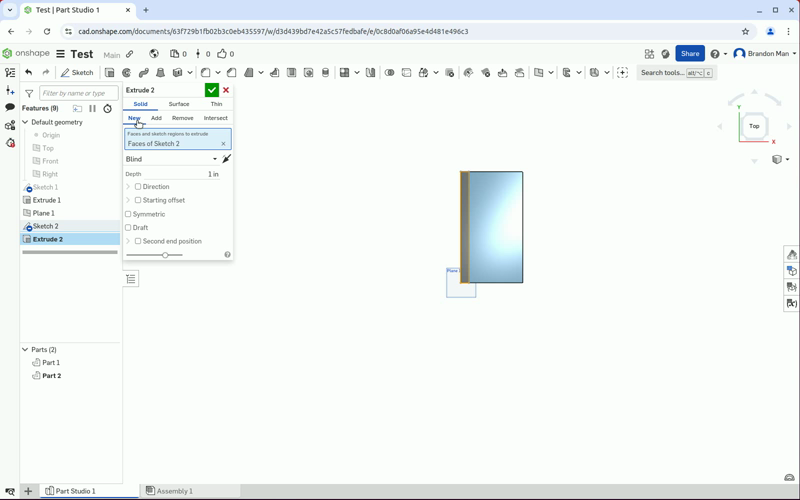
key(tab, 4)
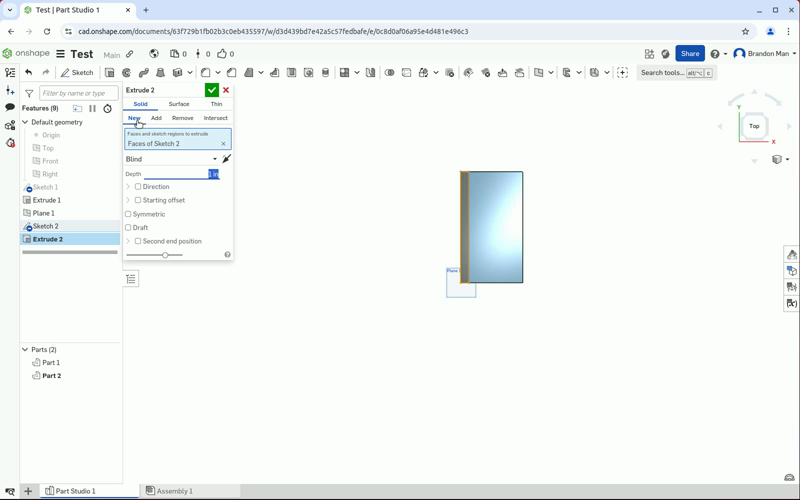
text(10.591)
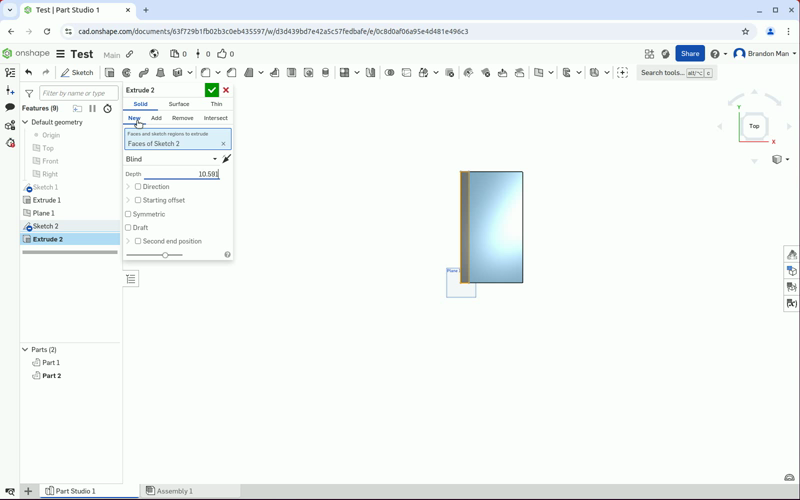
key(enter)
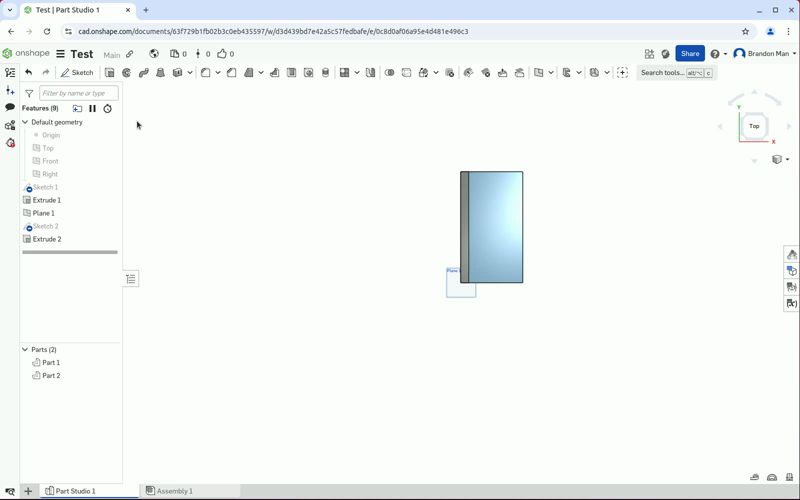
key(shift+h)
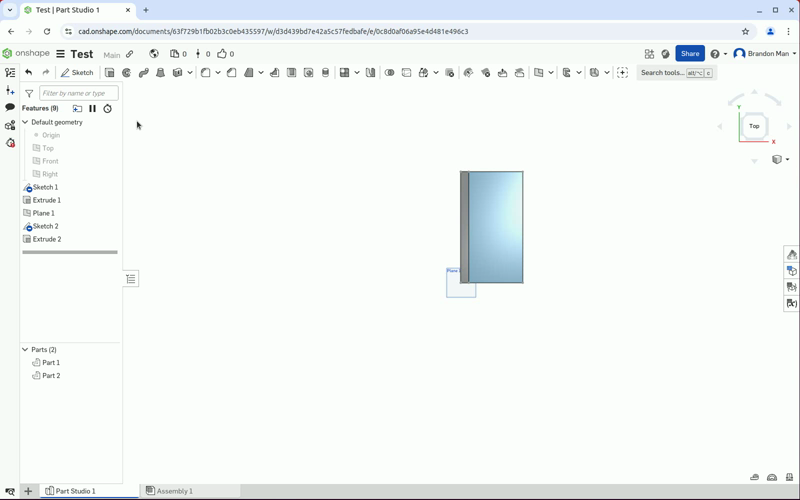
key(shift+h)
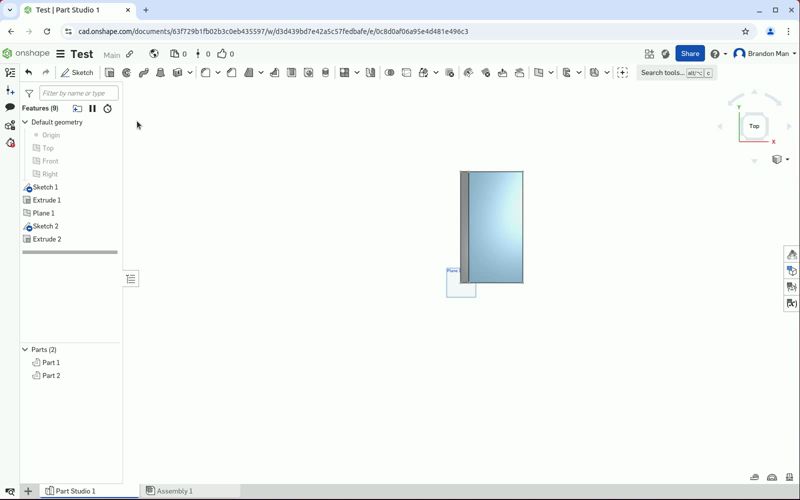
key(shift+7)
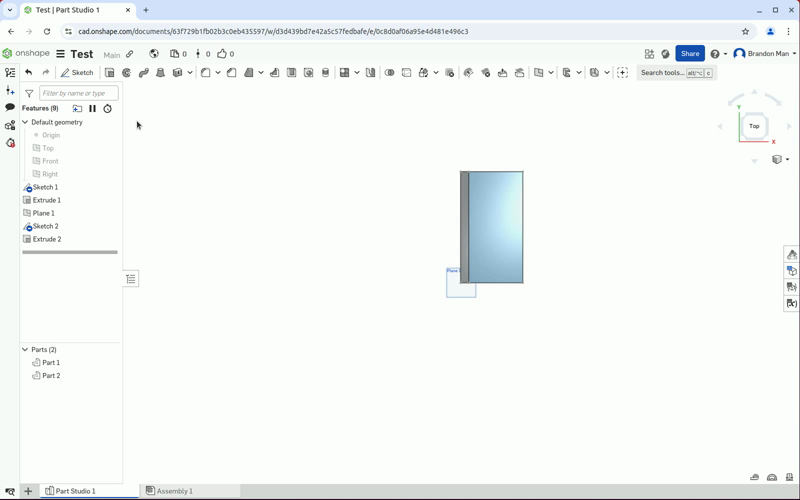
key(up, 3)
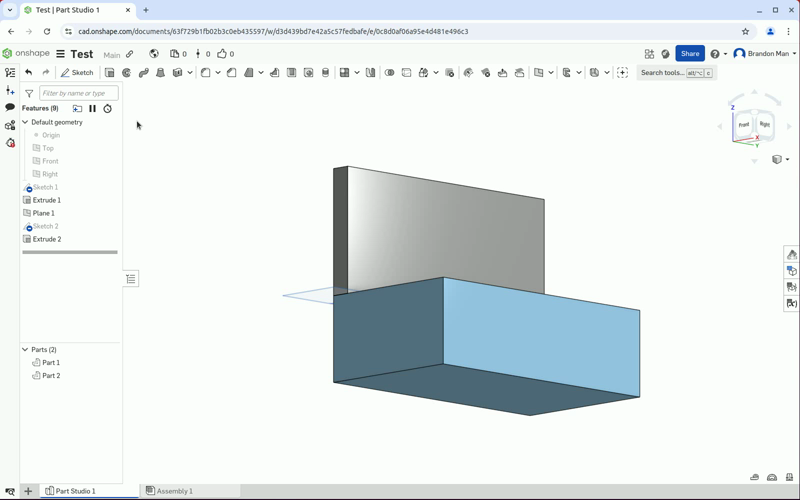
key(left, 3)
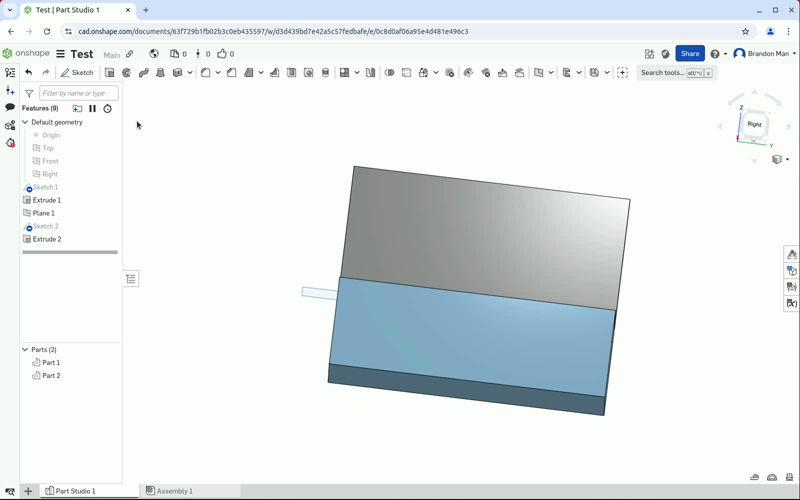
key(right, 3)
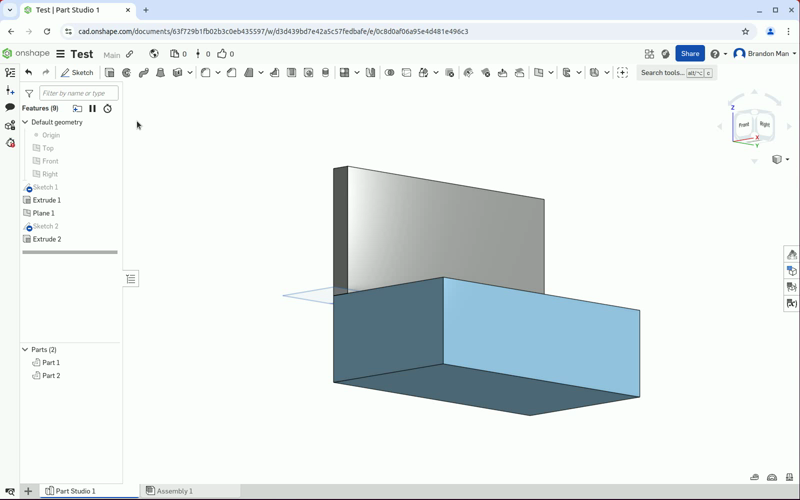
key(down, 3)
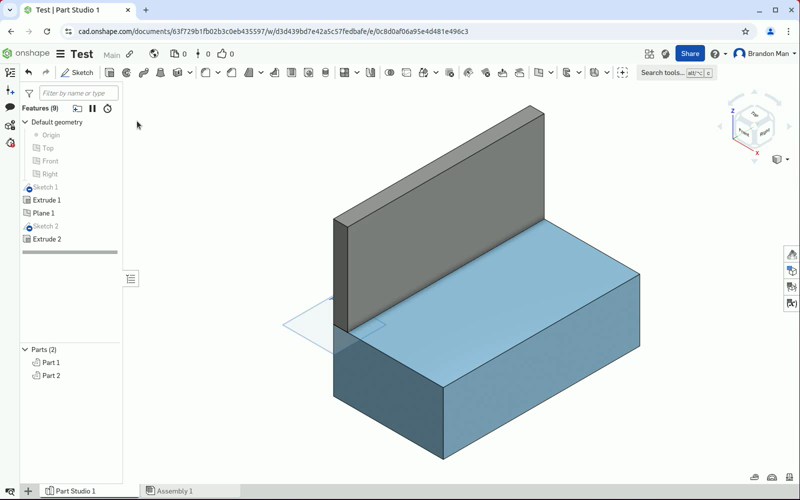
mouse_move(73, 189)
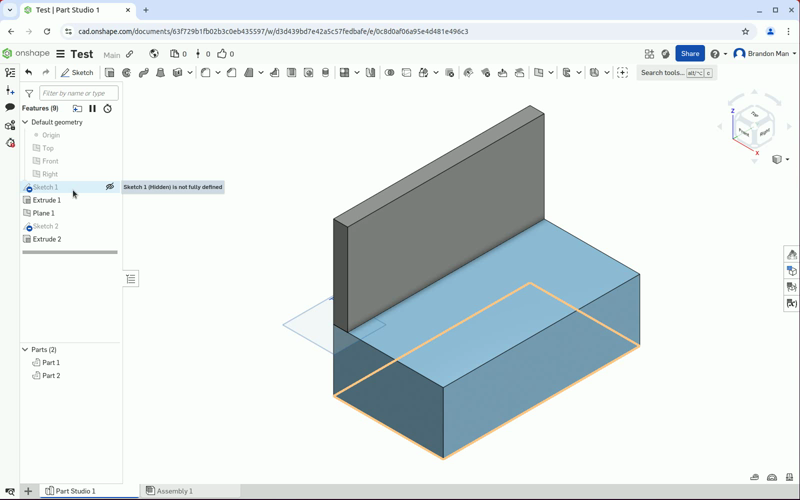
click(73, 189)